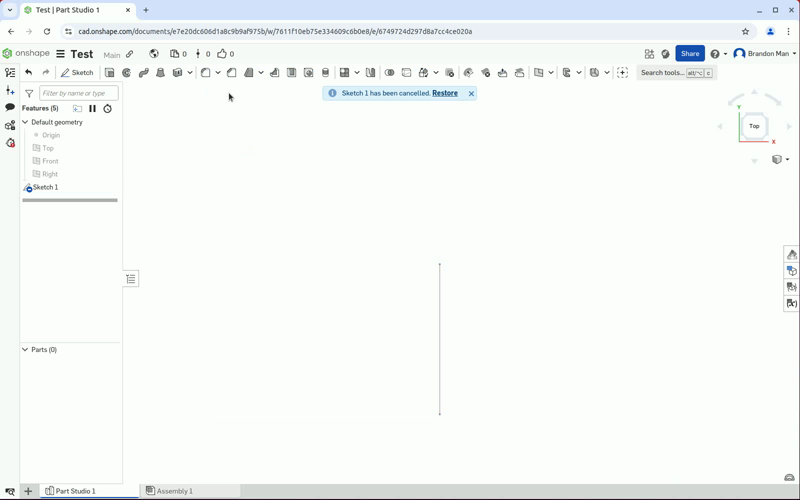
key(shift+h)
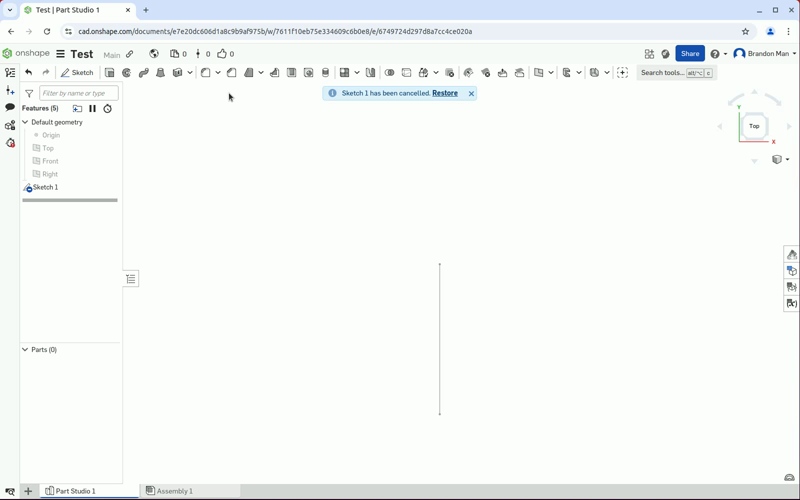
key(shift+s)
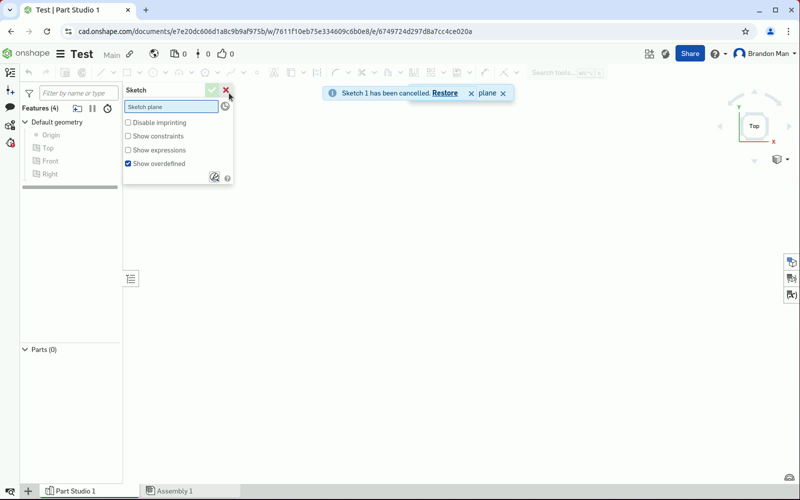
mouse_move(73, 150)
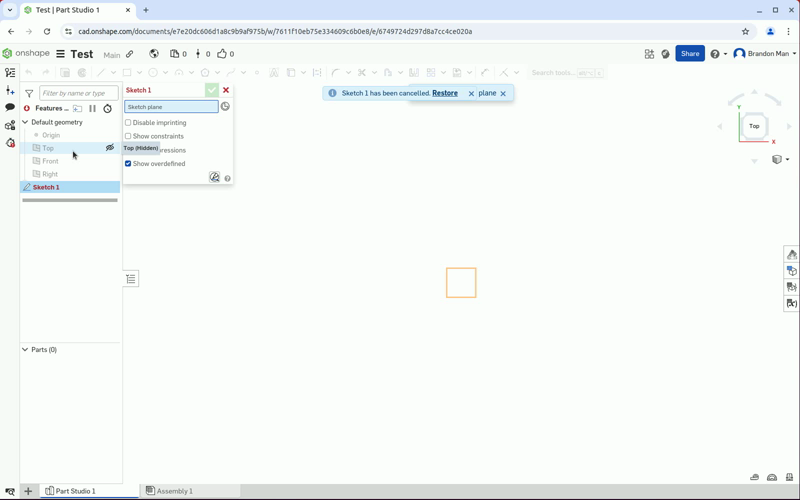
click(73, 150)
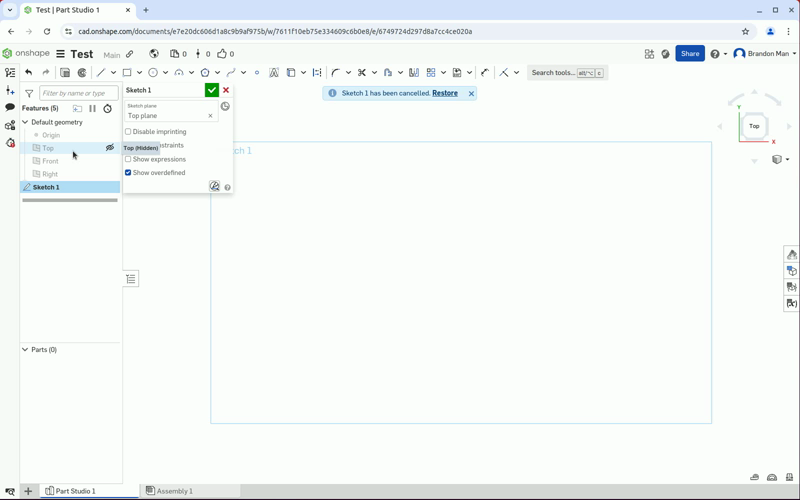
mouse_move(73, 352)
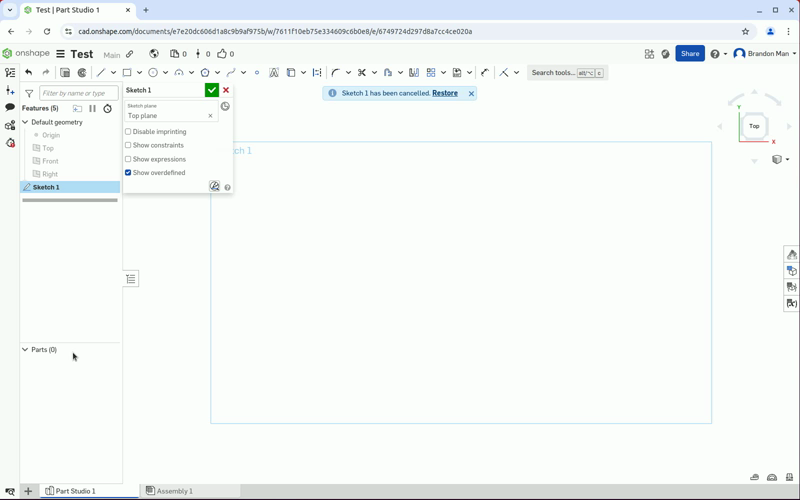
key(y)
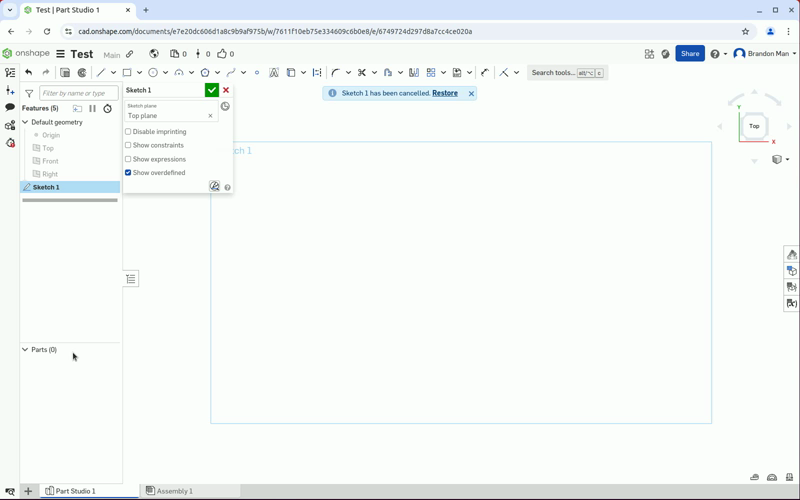
key(c)
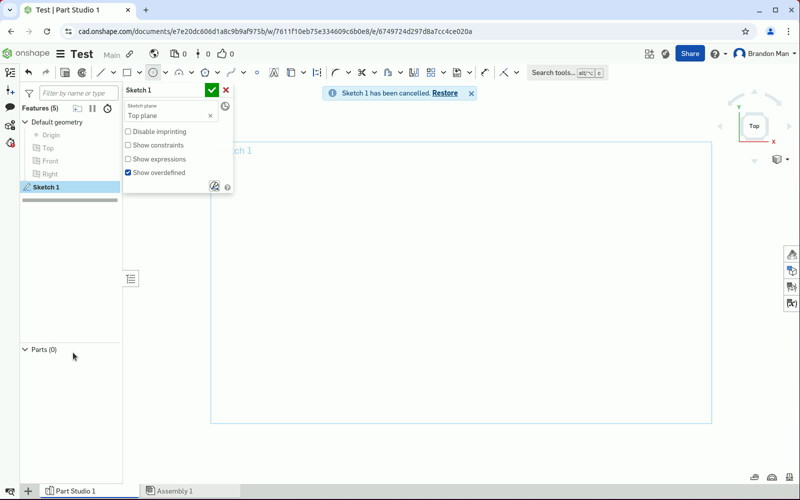
key_down(shift)
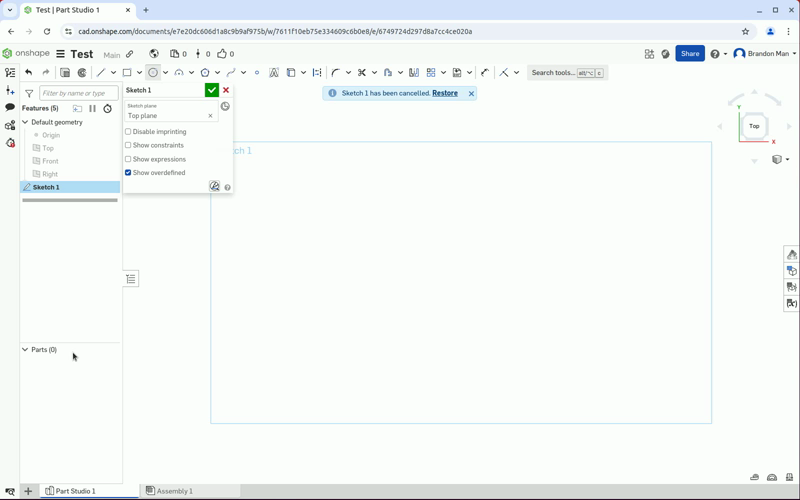
mouse_move(394, 226)
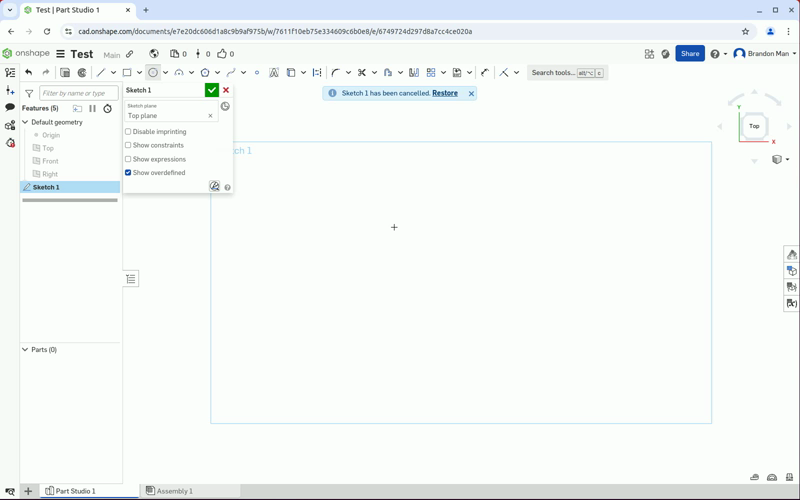
click(394, 226)
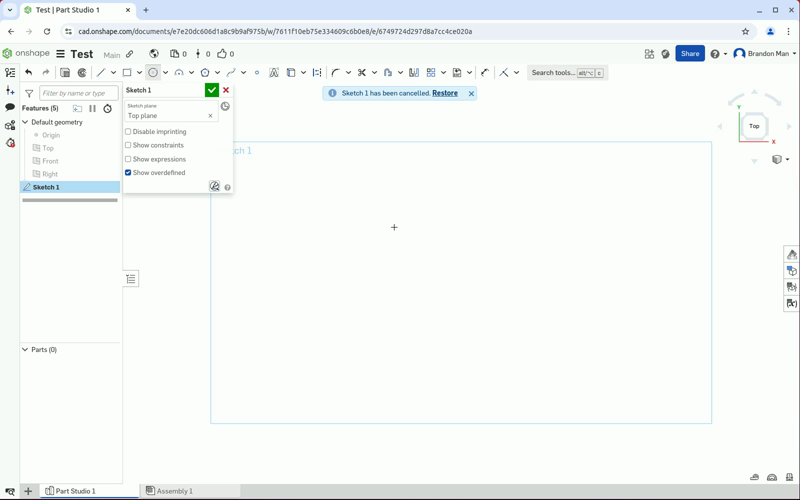
key_up(shift)
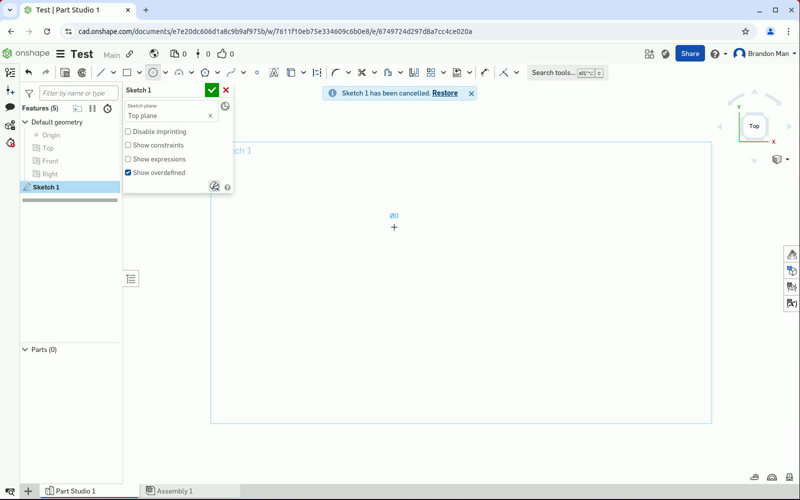
mouse_move(410, 226)
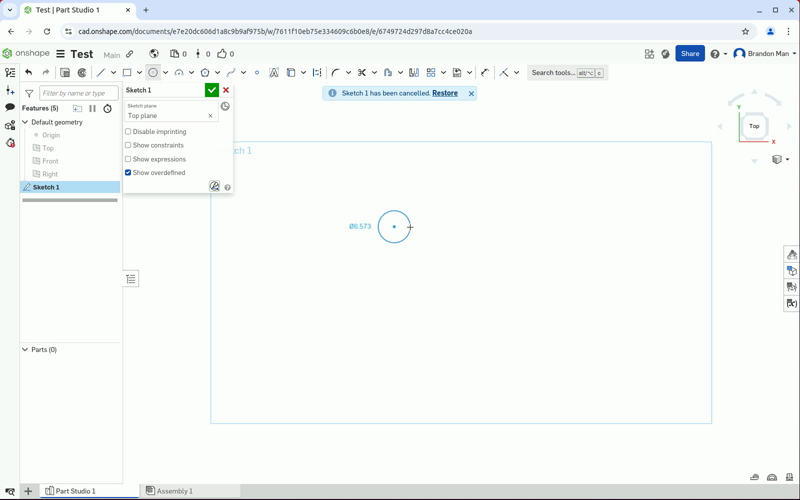
click(410, 226)
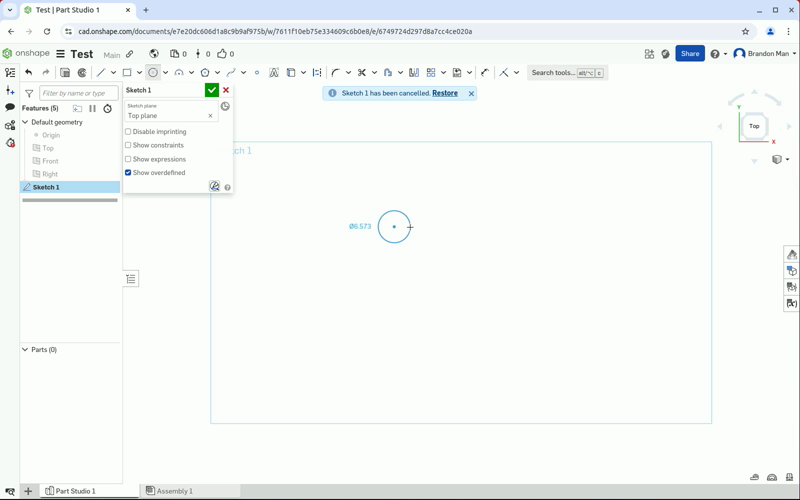
key(esc)
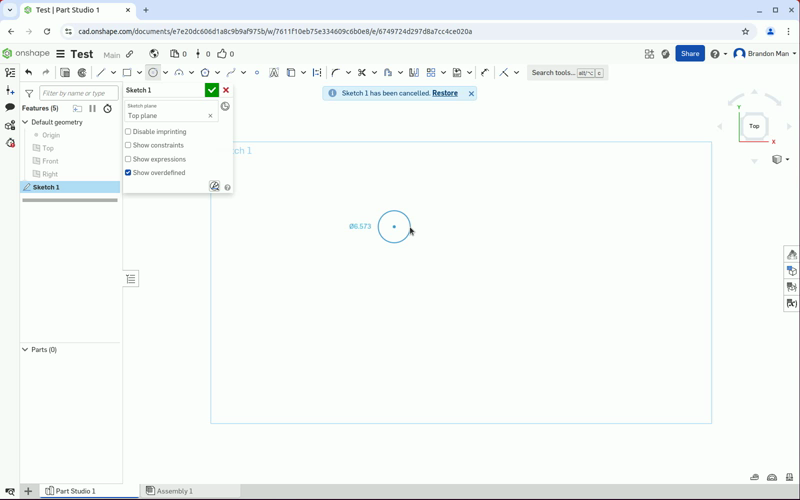
key(c)
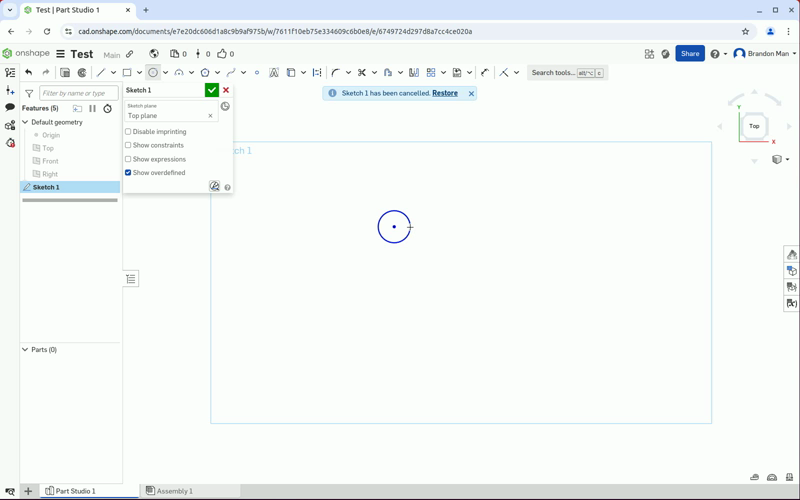
key_down(shift)
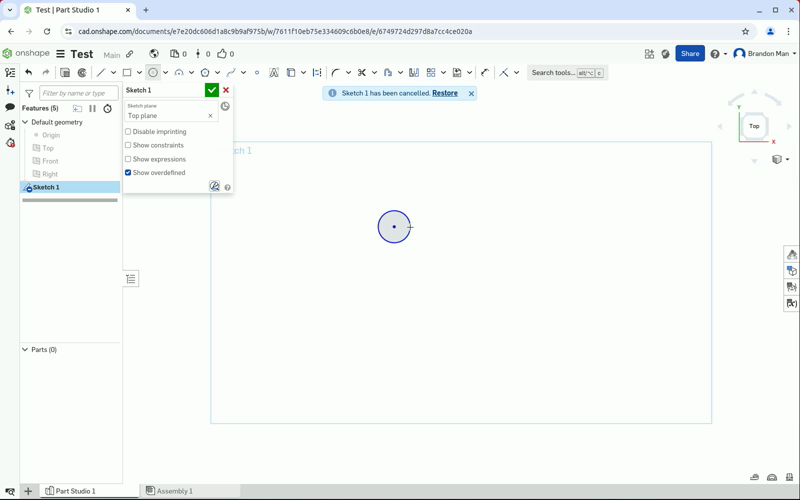
mouse_move(394, 226)
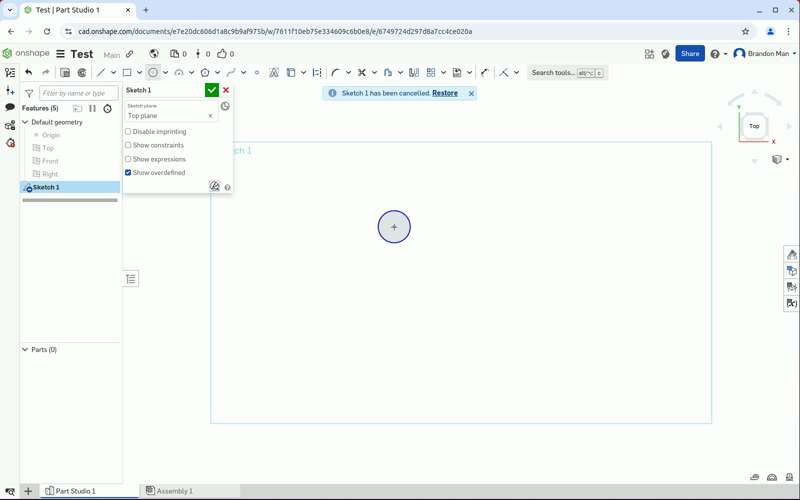
click(394, 226)
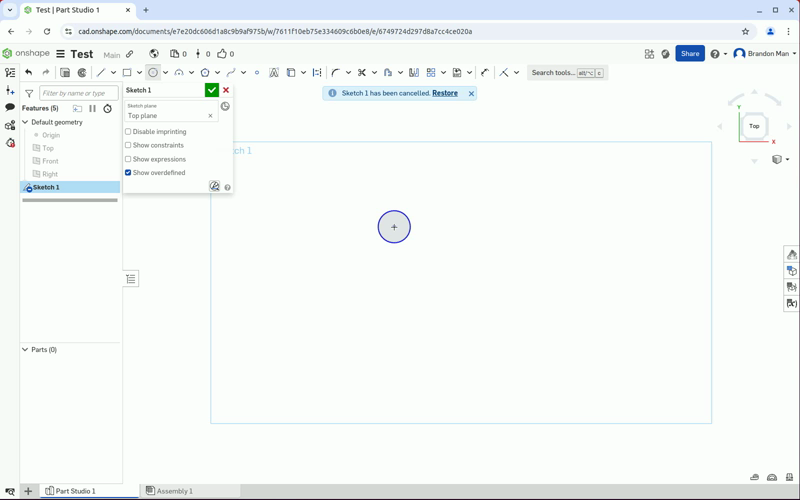
key_up(shift)
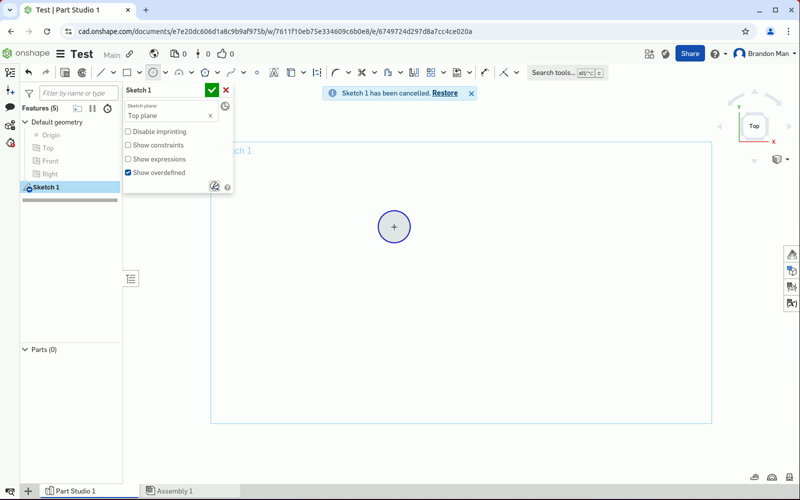
mouse_move(402, 226)
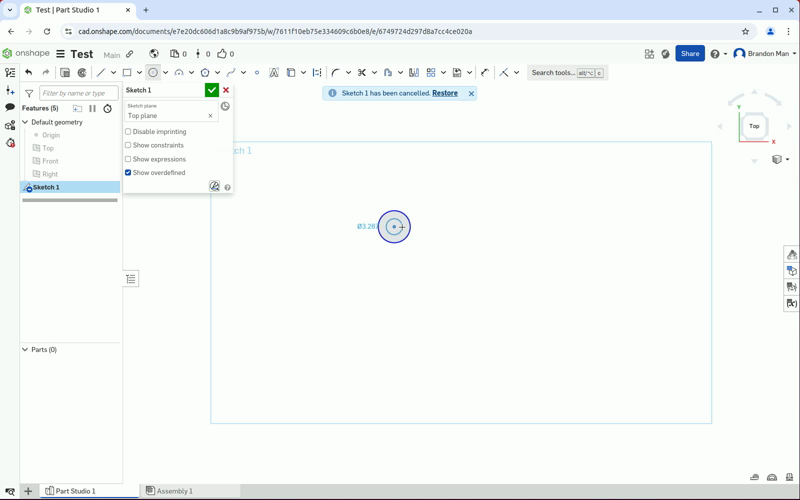
click(402, 226)
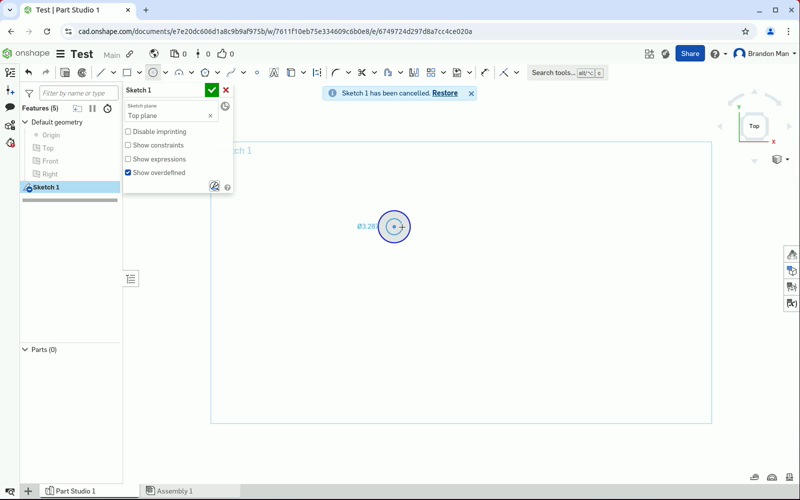
key(esc)
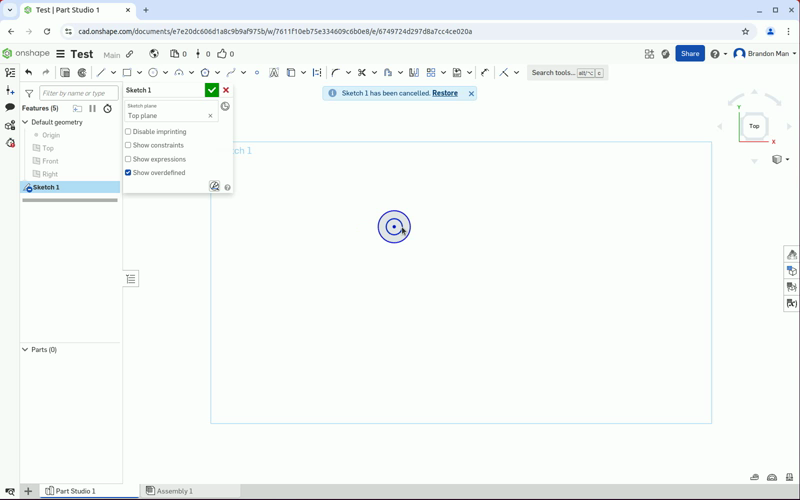
mouse_move(405, 232)
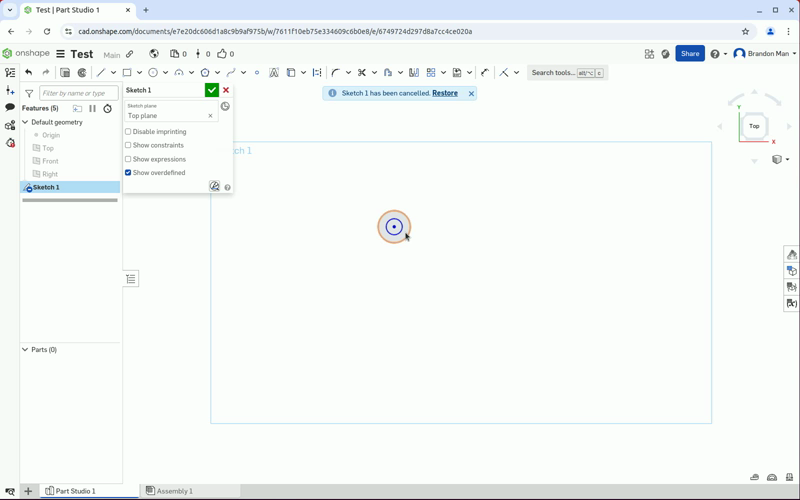
scroll(6)
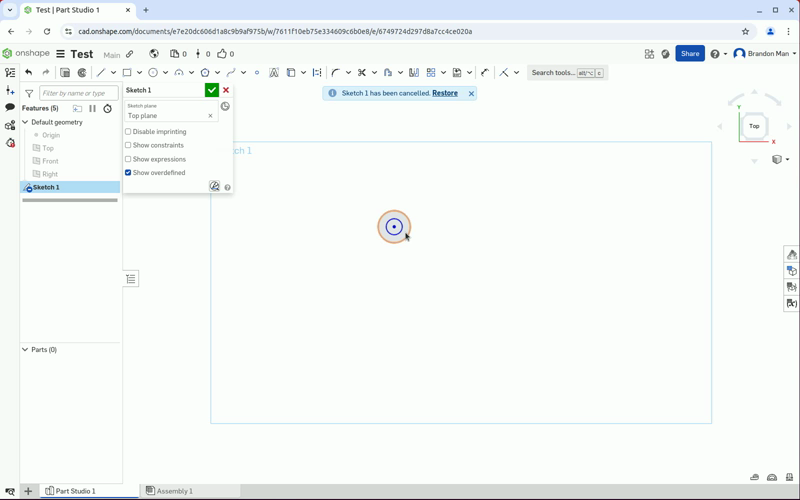
scroll(6)
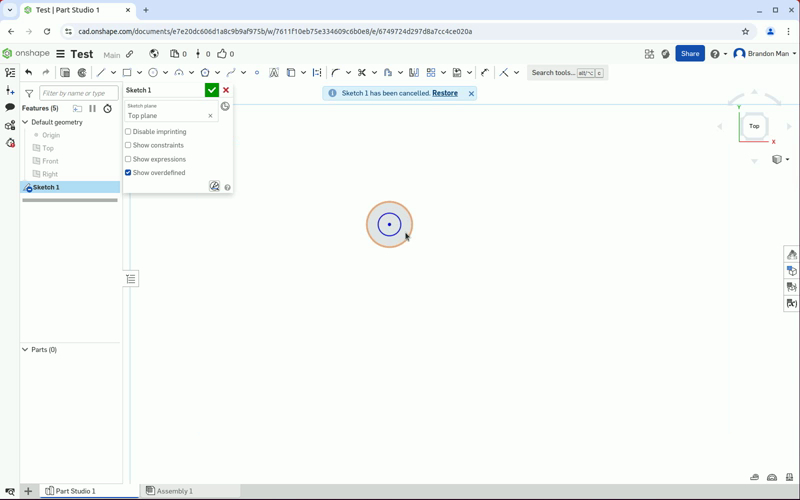
scroll(6)
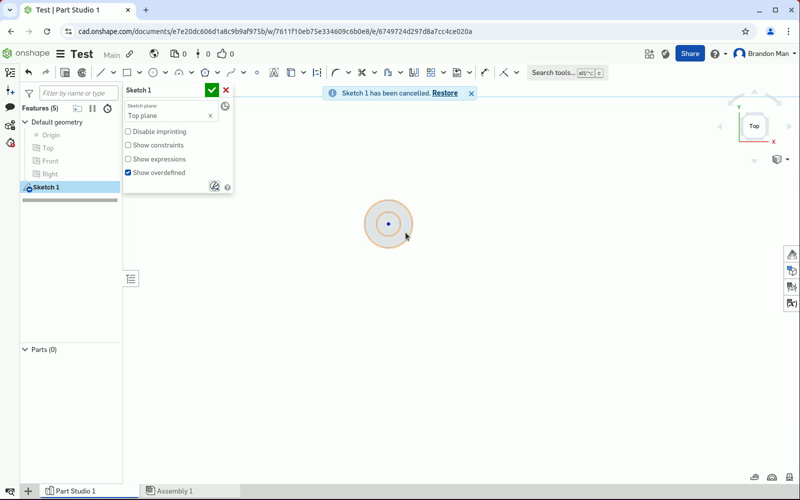
scroll(6)
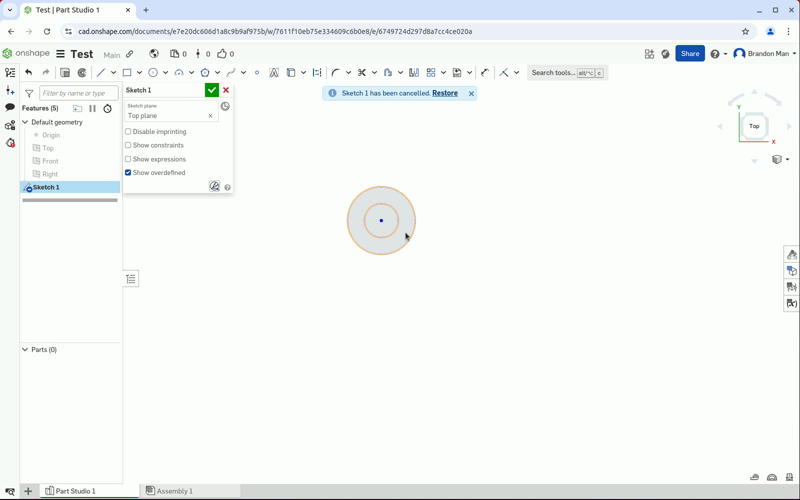
scroll(6)
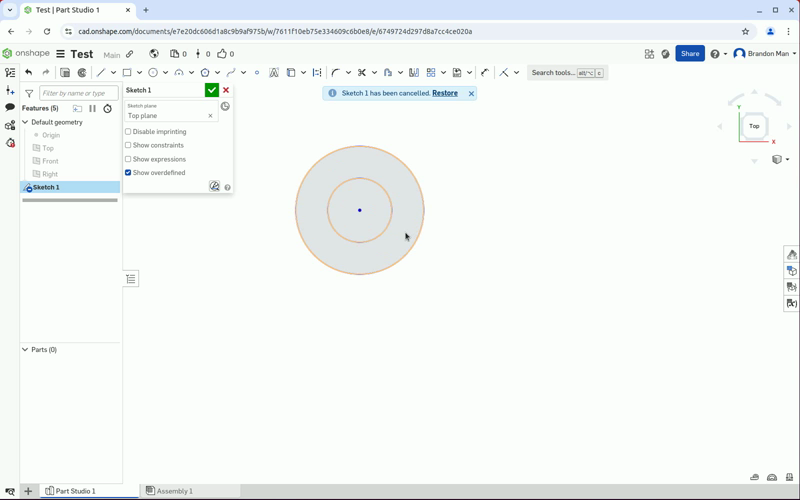
scroll(6)
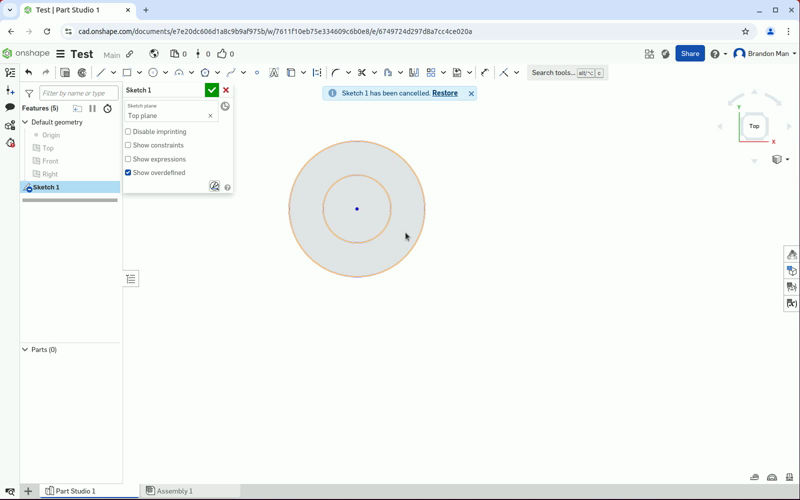
scroll(6)
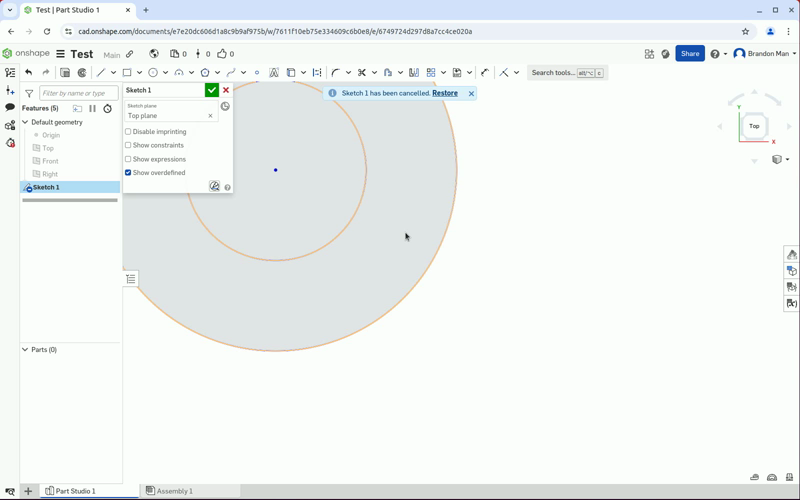
click(405, 232)
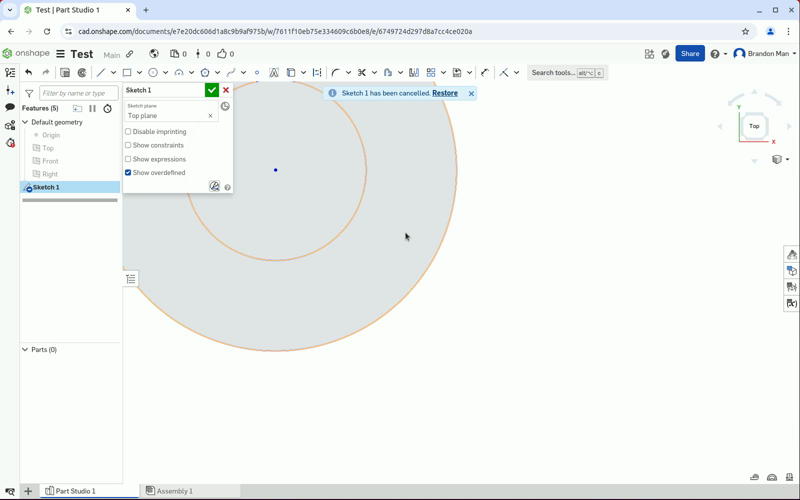
scroll(-6)
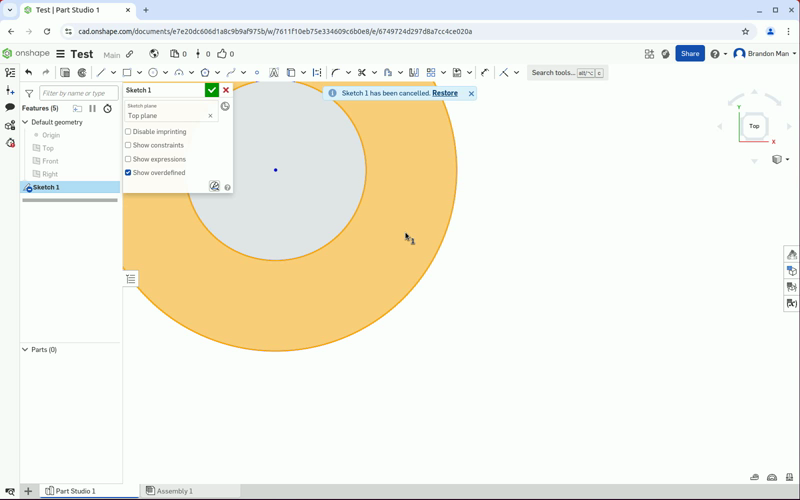
scroll(-6)
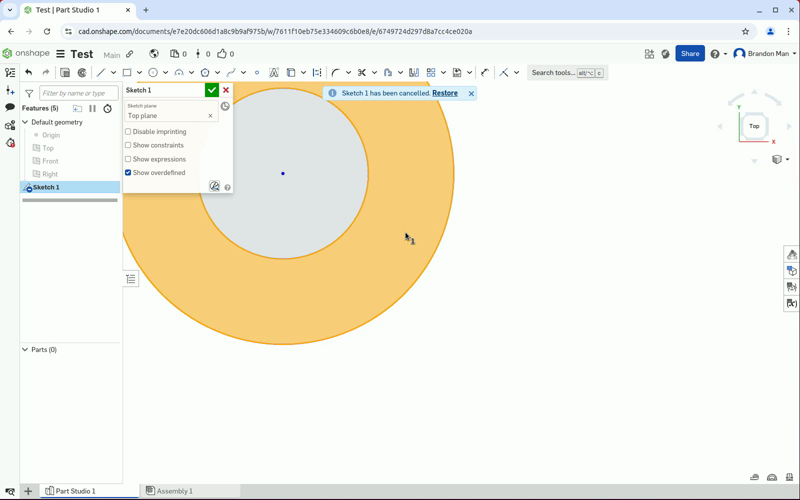
scroll(-6)
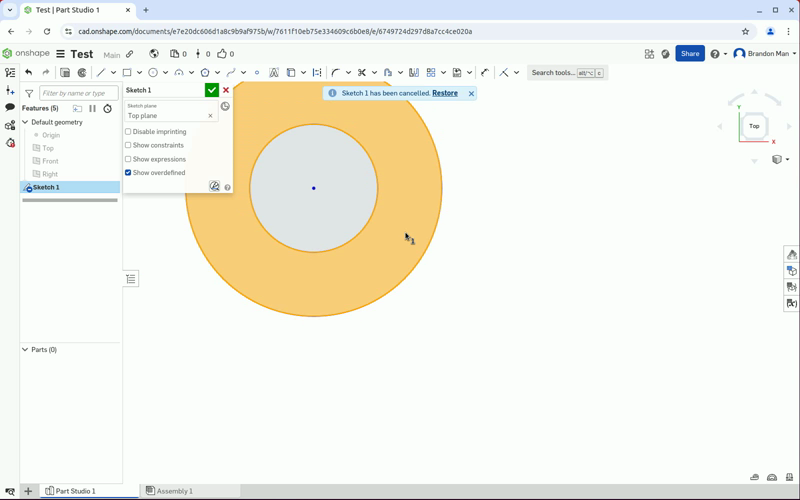
scroll(-6)
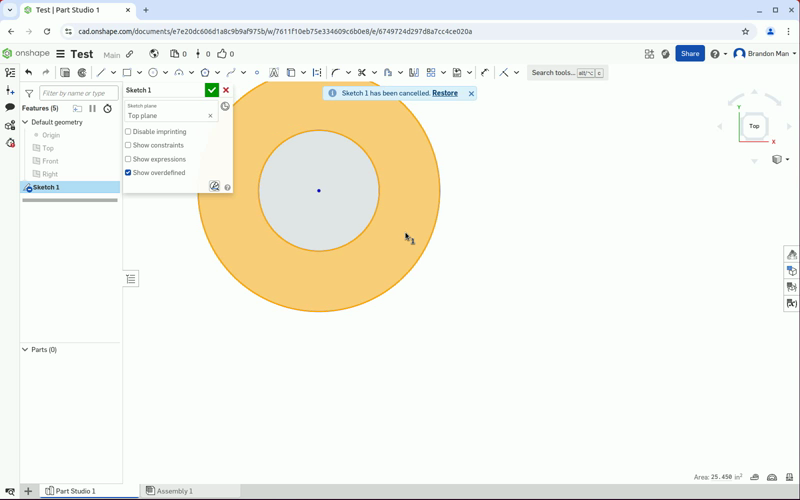
scroll(-6)
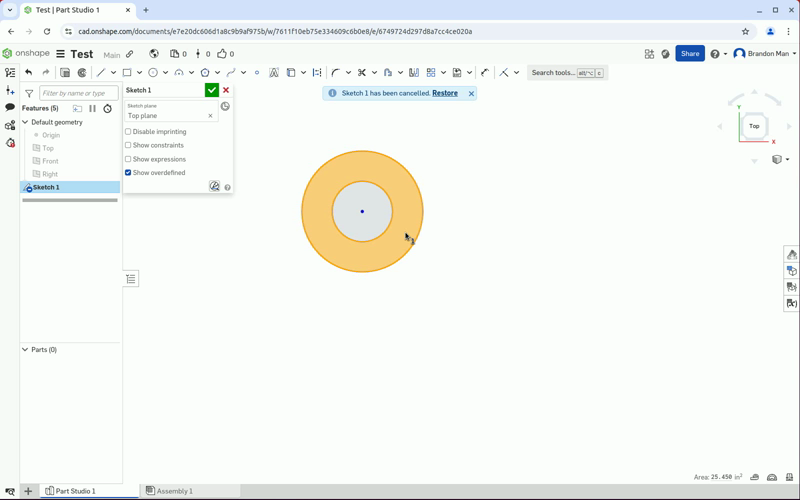
scroll(-6)
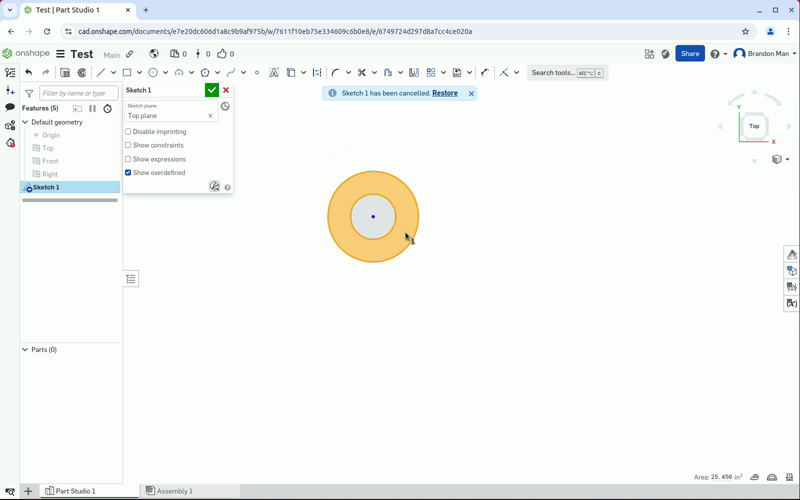
scroll(-6)
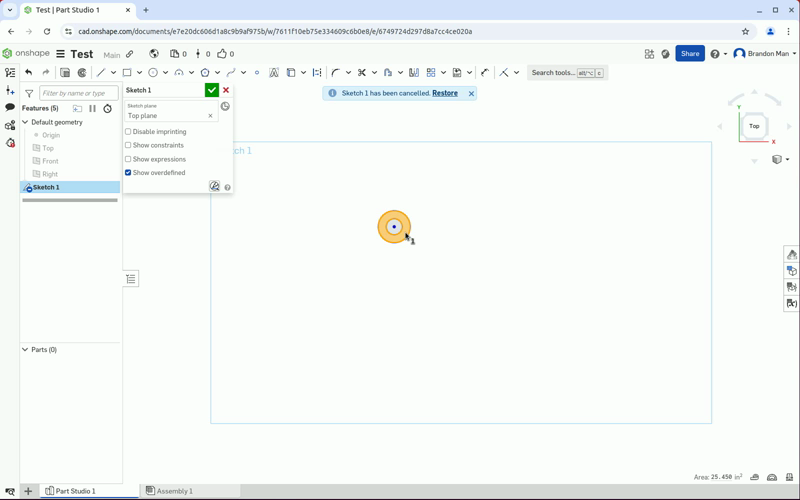
mouse_move(73, 352)
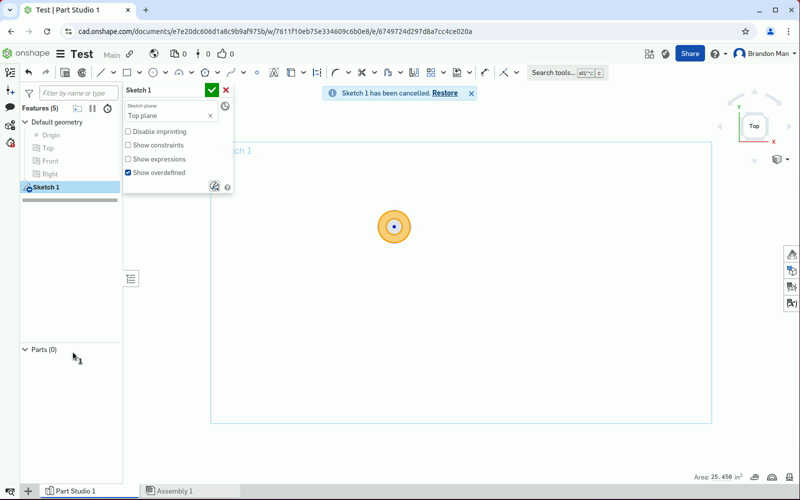
key(shift+y)
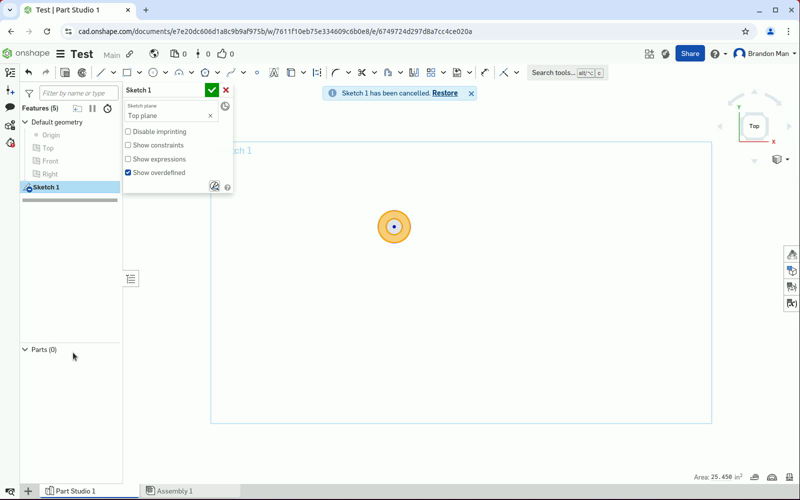
key(shift+e)
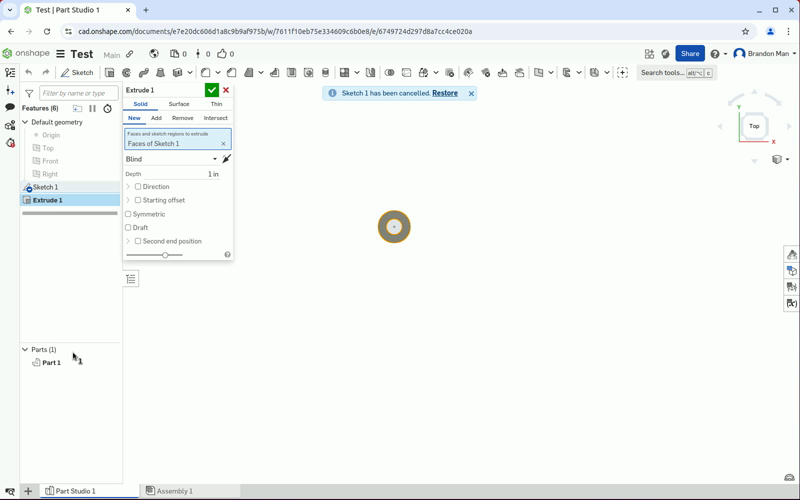
mouse_move(143, 106)
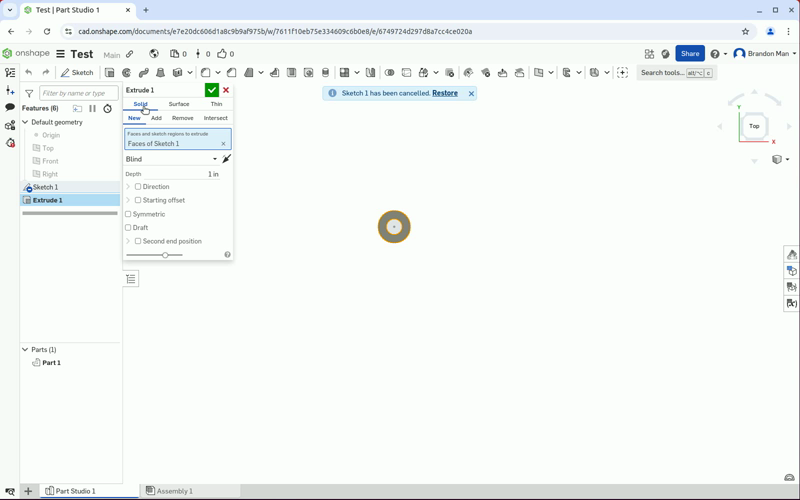
click(143, 106)
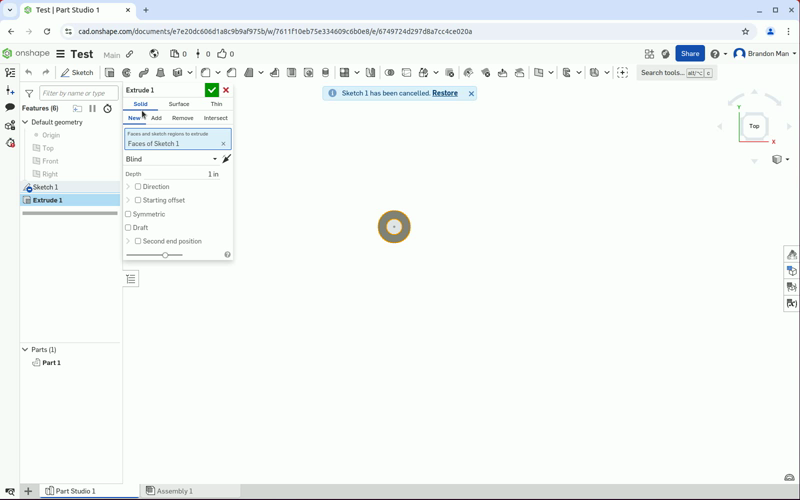
mouse_move(137, 120)
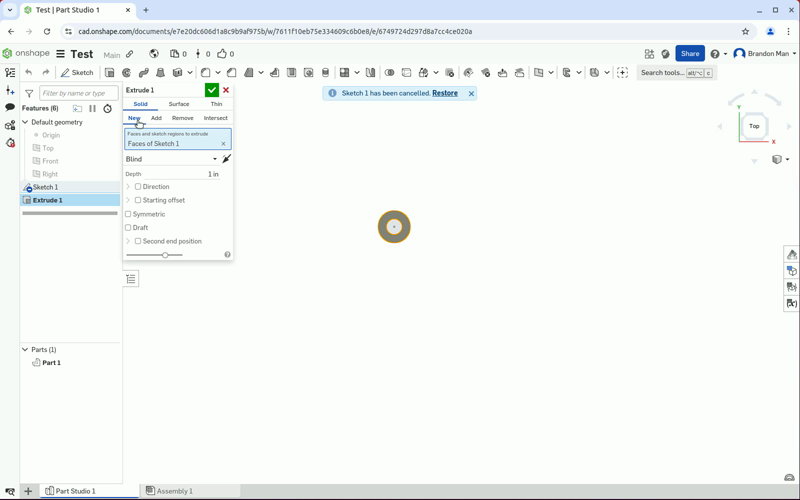
click(137, 120)
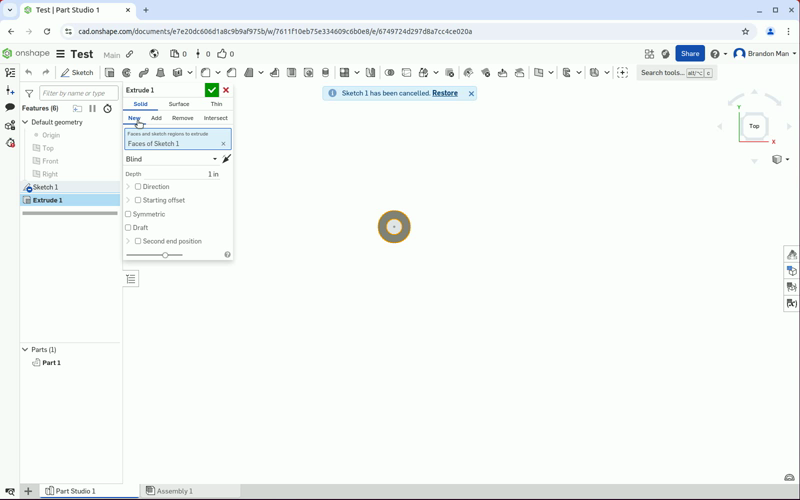
key(tab, 4)
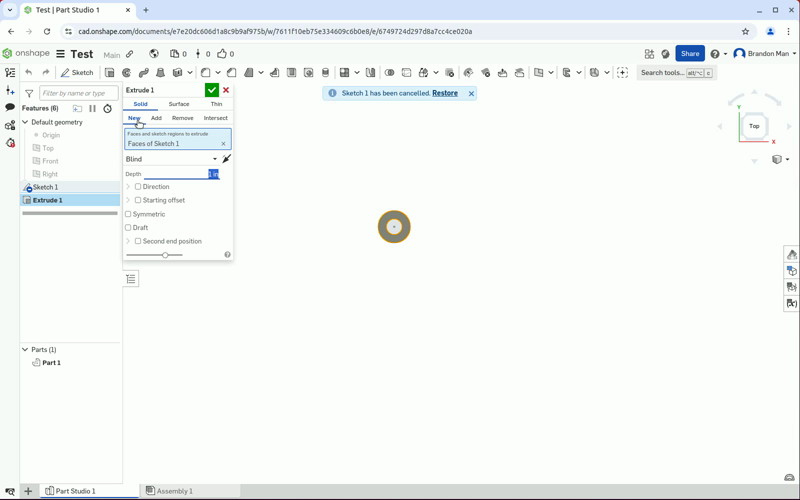
text(23.108)
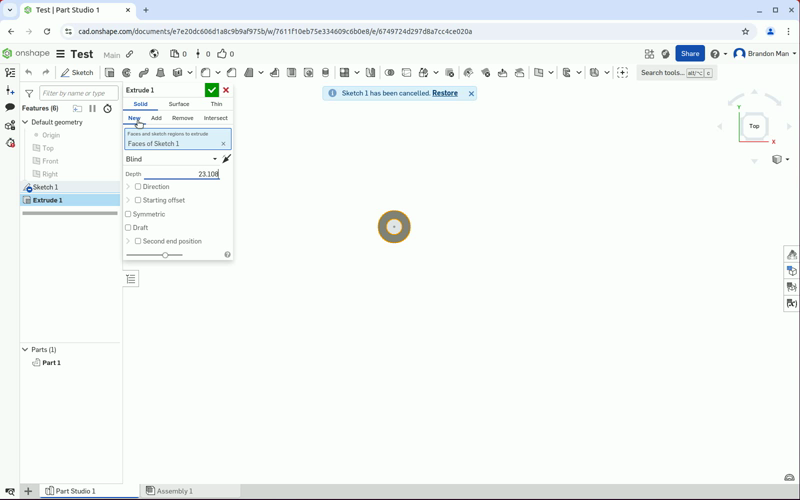
key(enter)
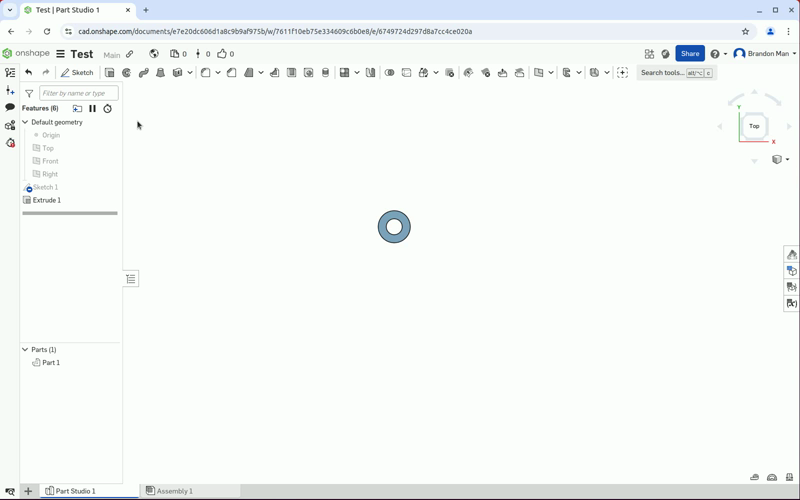
key(shift+h)
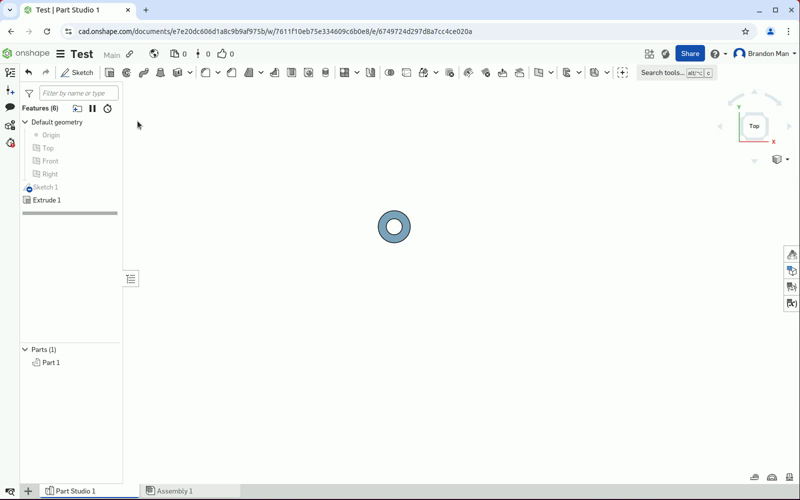
key(shift+h)
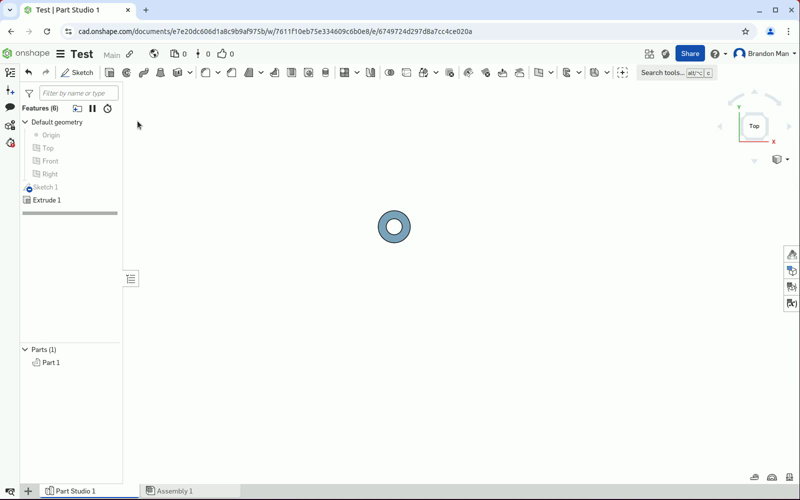
mouse_move(73, 189)
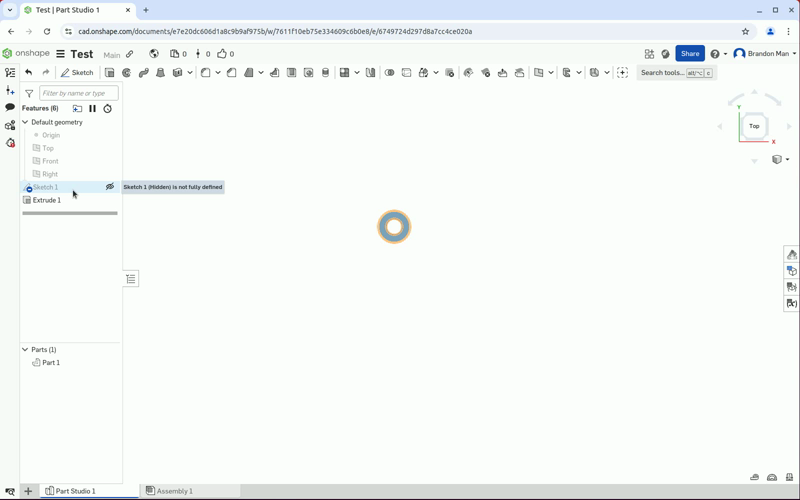
click(73, 189)
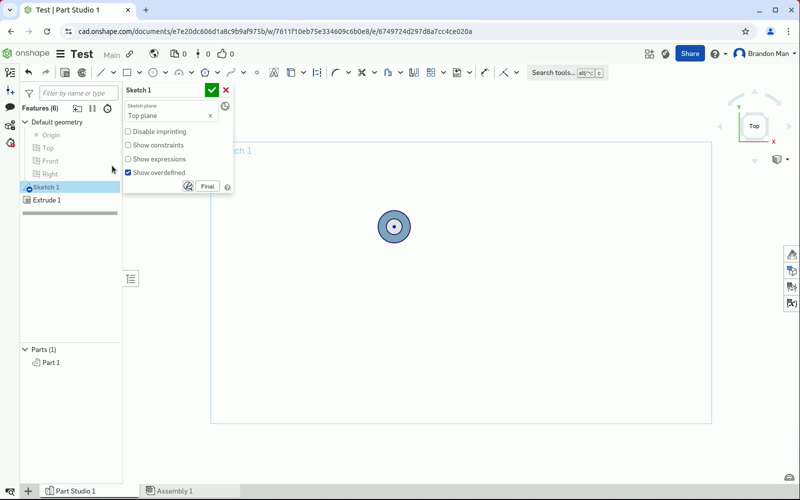
mouse_move(229, 92)
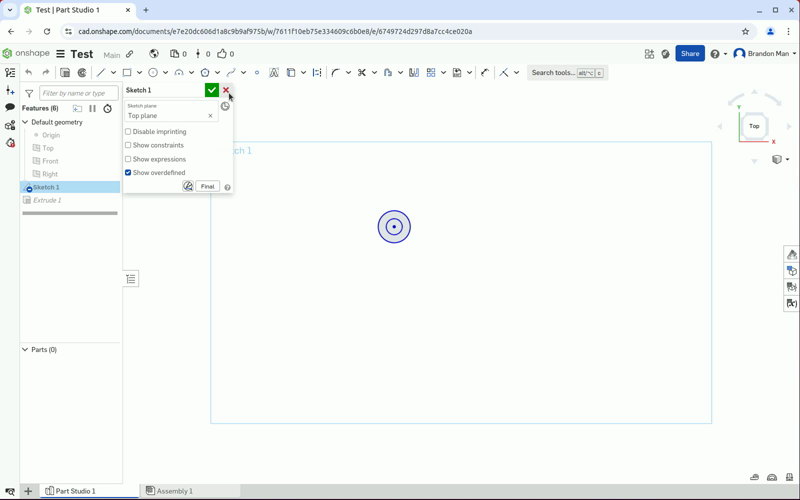
click(229, 92)
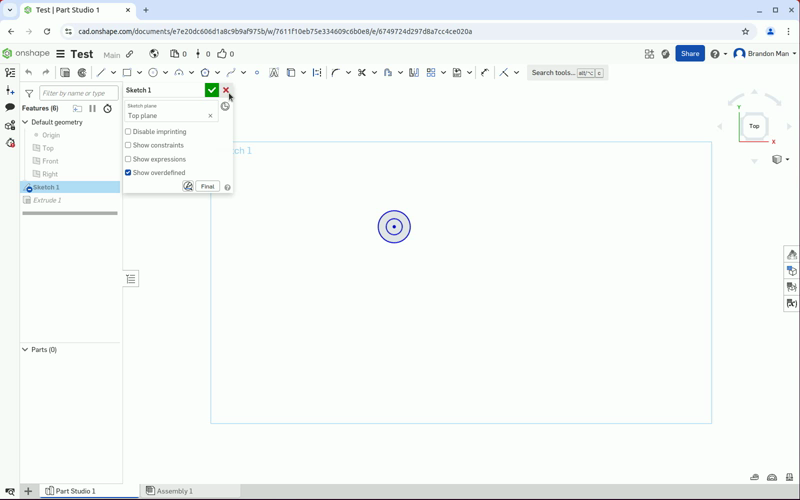
key(shift+s)
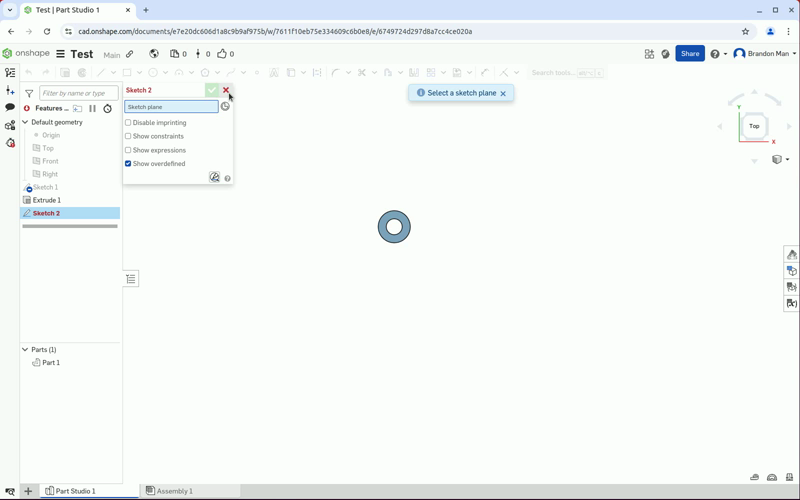
mouse_move(73, 150)
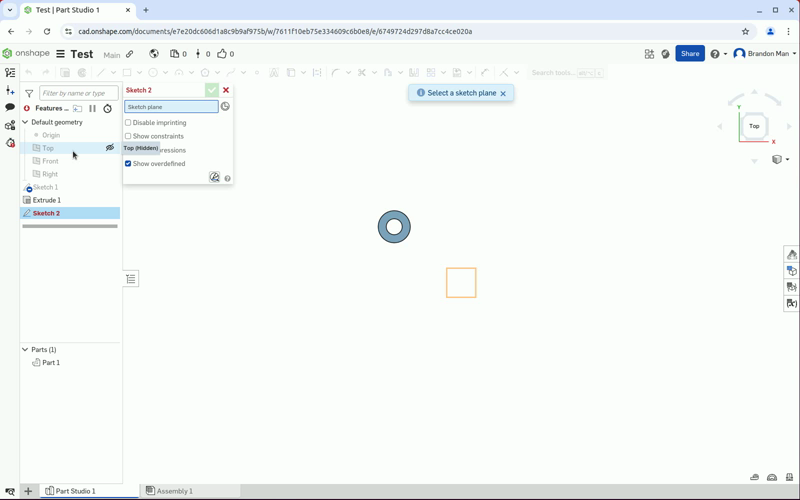
click(73, 150)
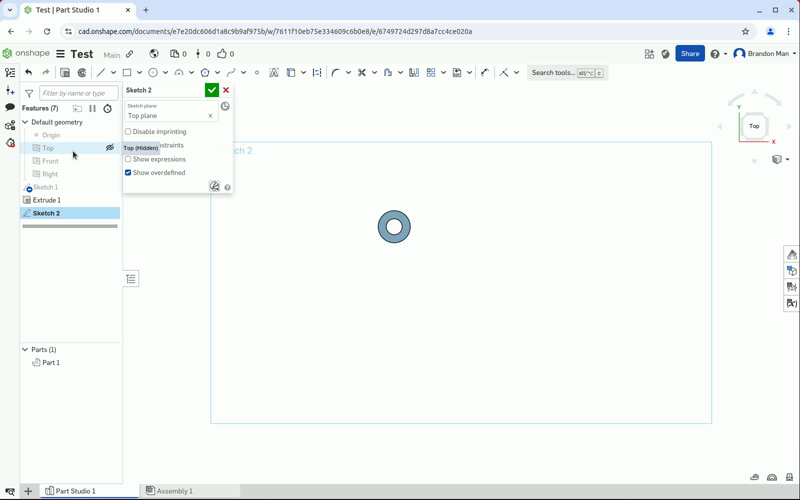
mouse_move(73, 352)
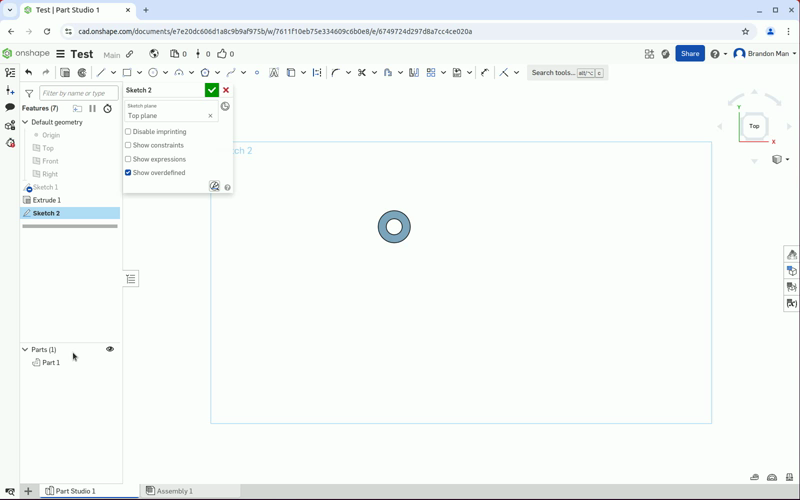
key(y)
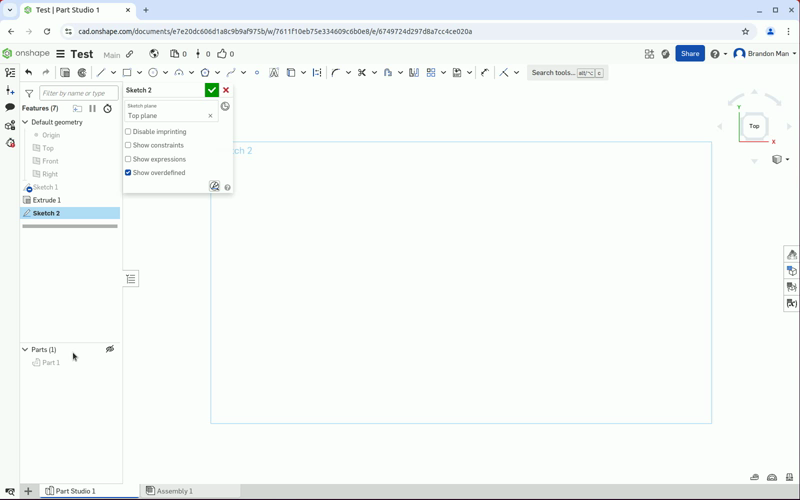
key(c)
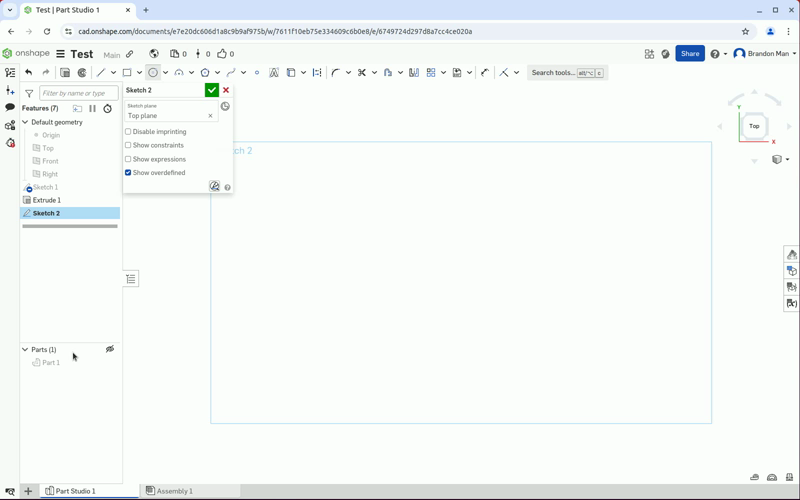
key_down(shift)
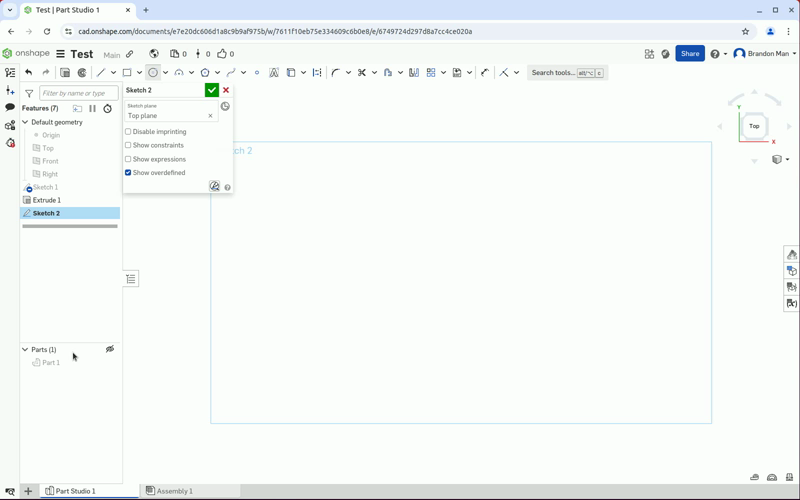
mouse_move(461, 282)
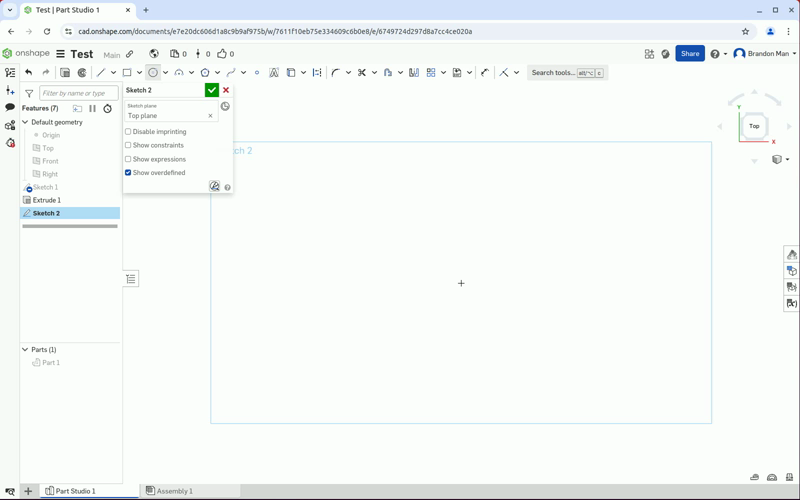
click(461, 282)
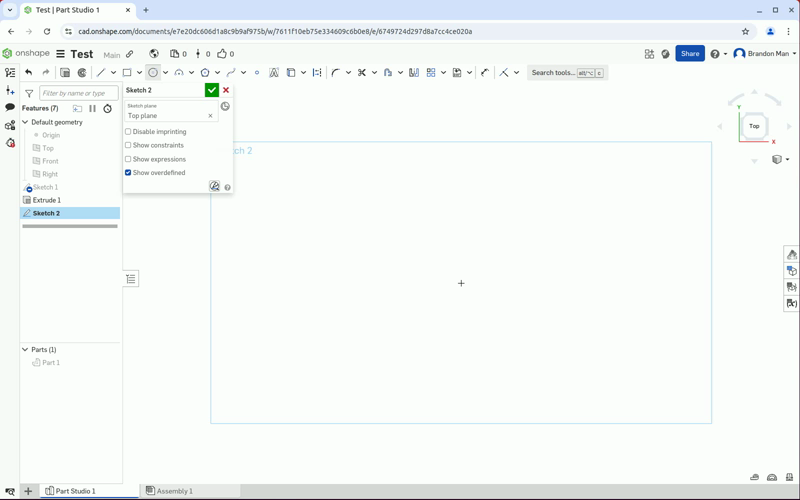
key_up(shift)
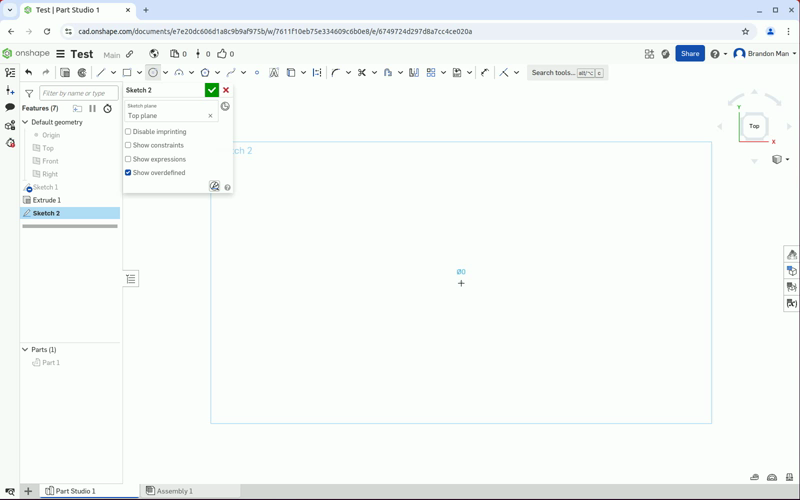
mouse_move(477, 282)
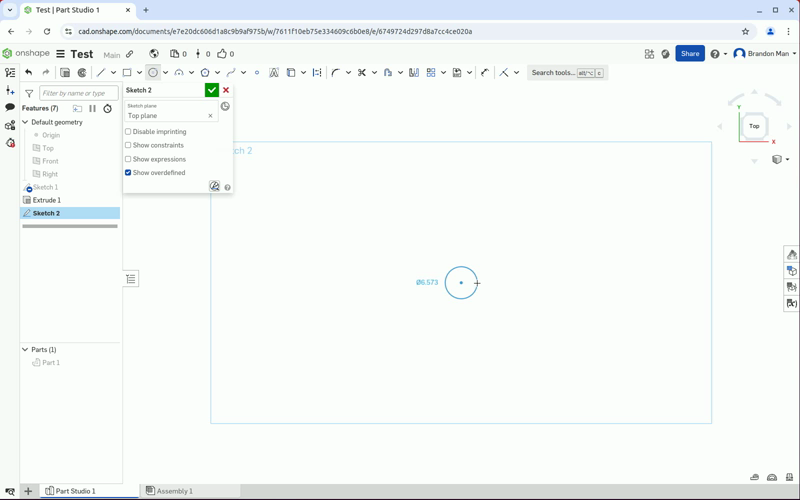
click(477, 282)
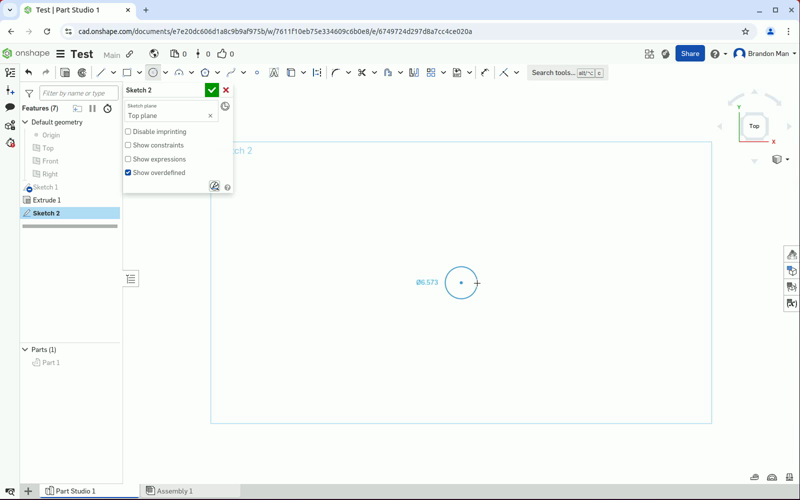
key(esc)
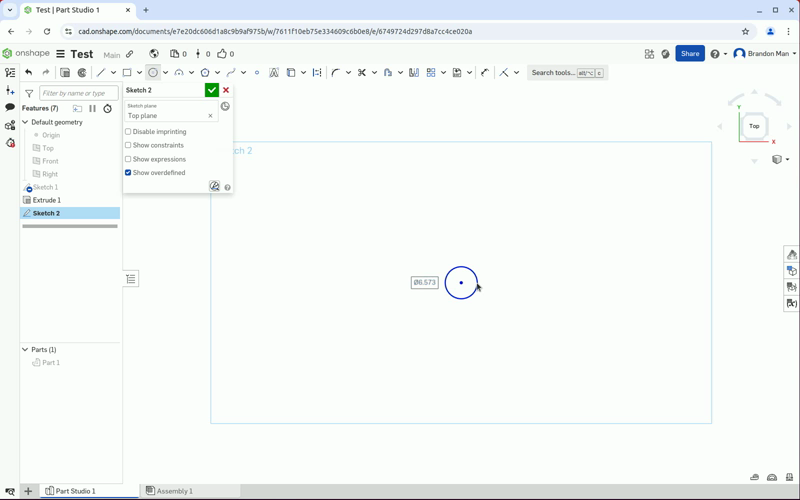
key(c)
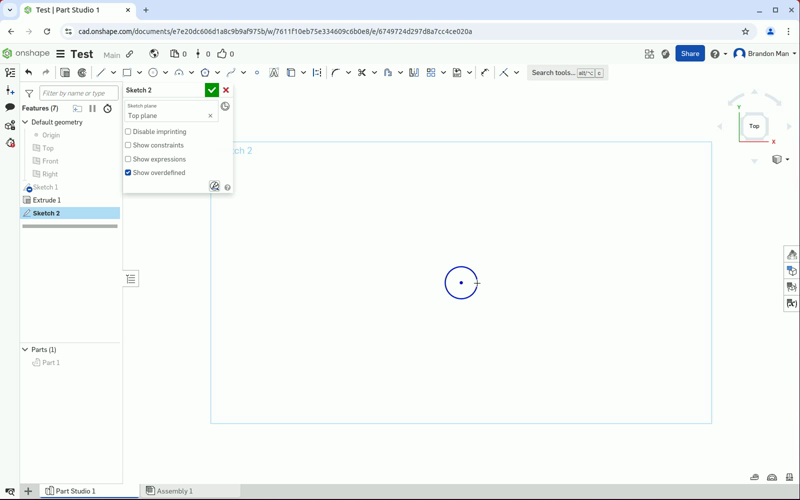
key_down(shift)
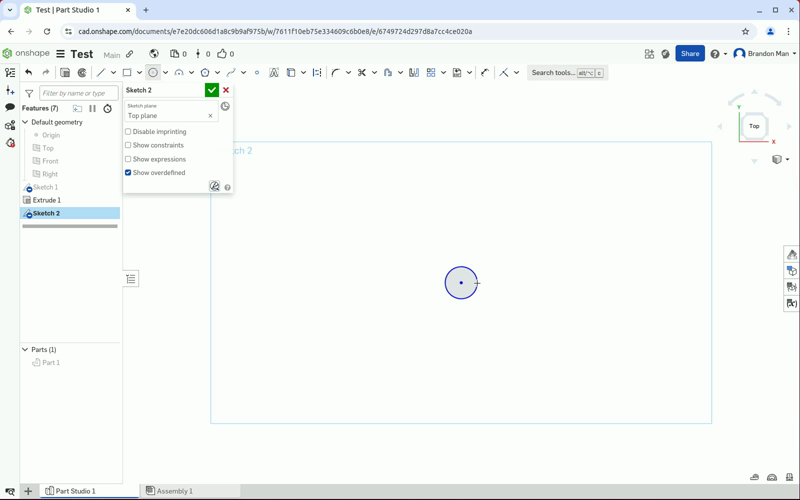
mouse_move(461, 282)
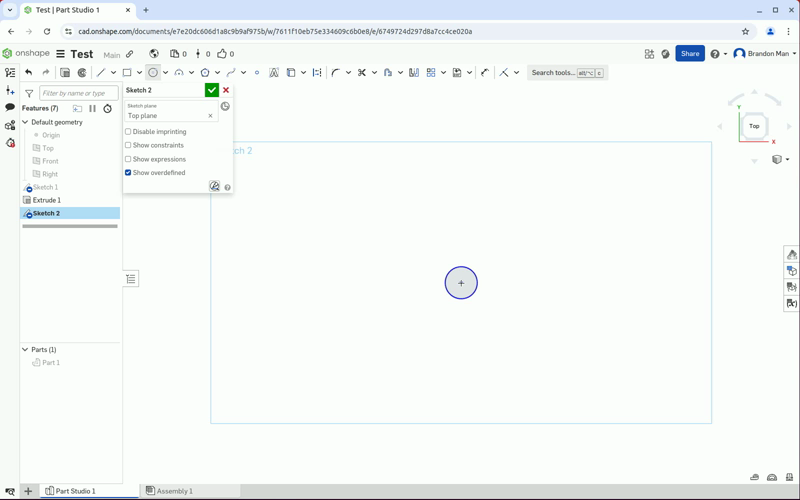
click(461, 282)
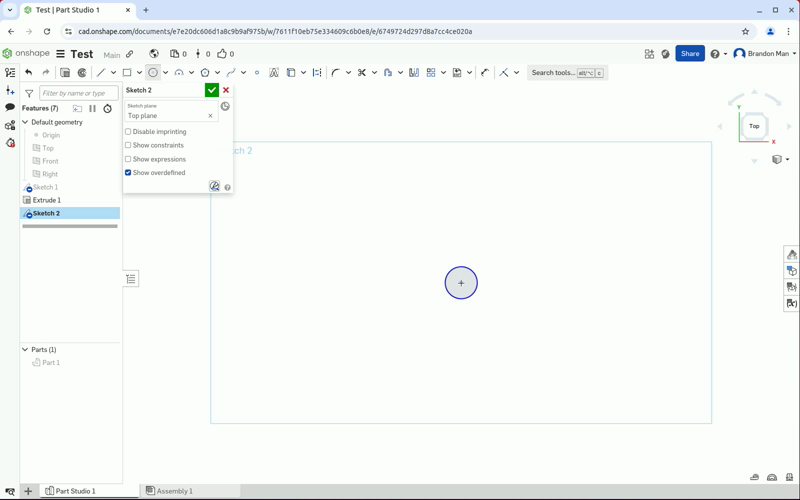
key_up(shift)
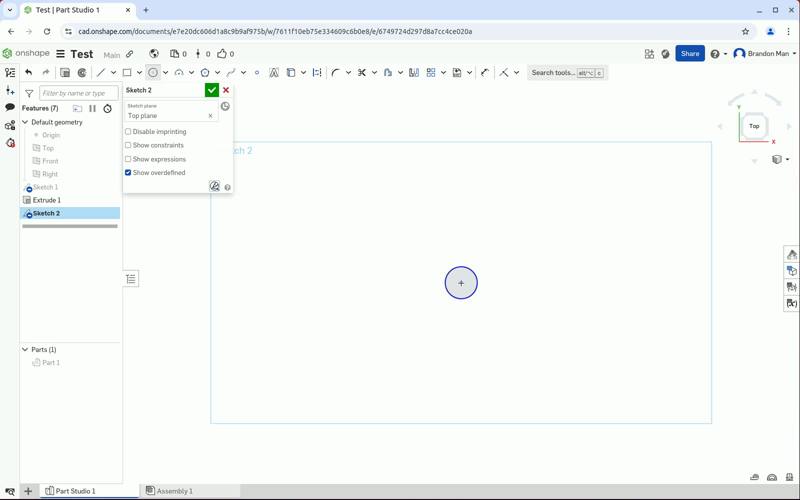
mouse_move(469, 282)
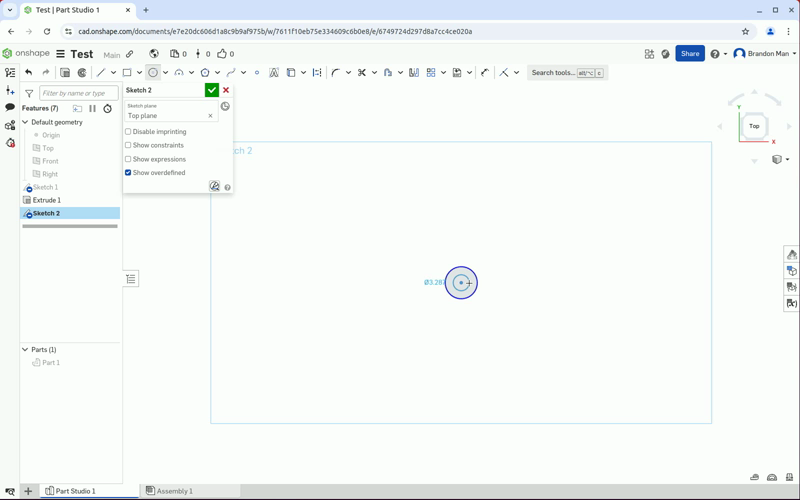
click(469, 282)
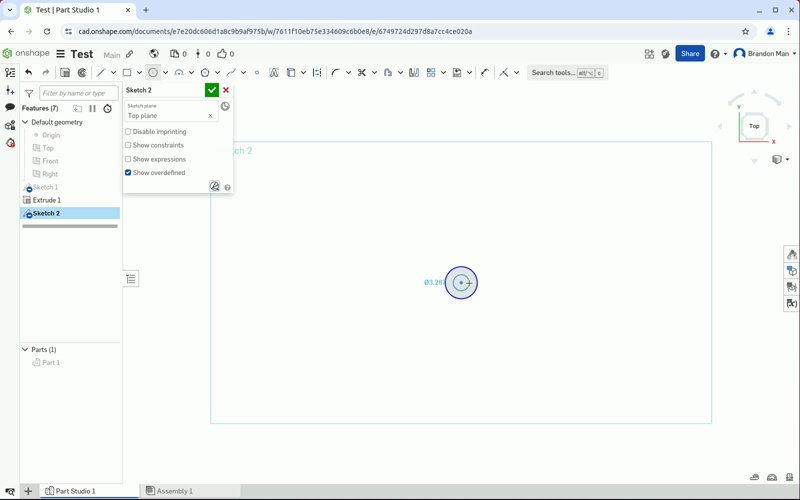
key(esc)
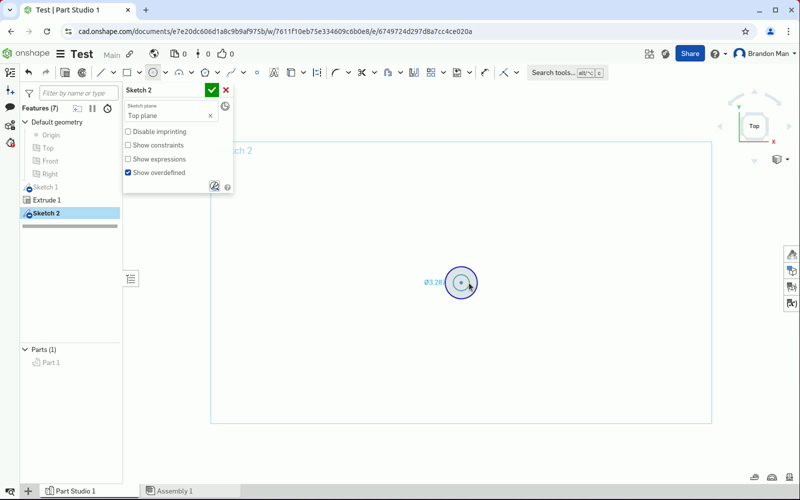
mouse_move(454, 291)
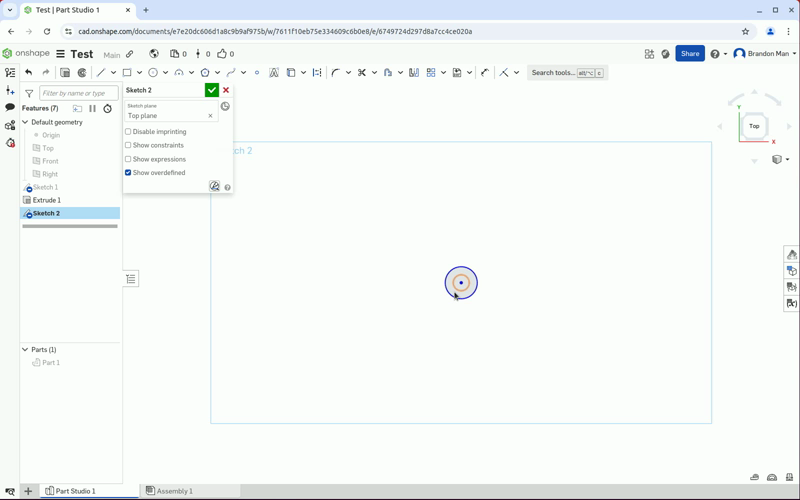
scroll(6)
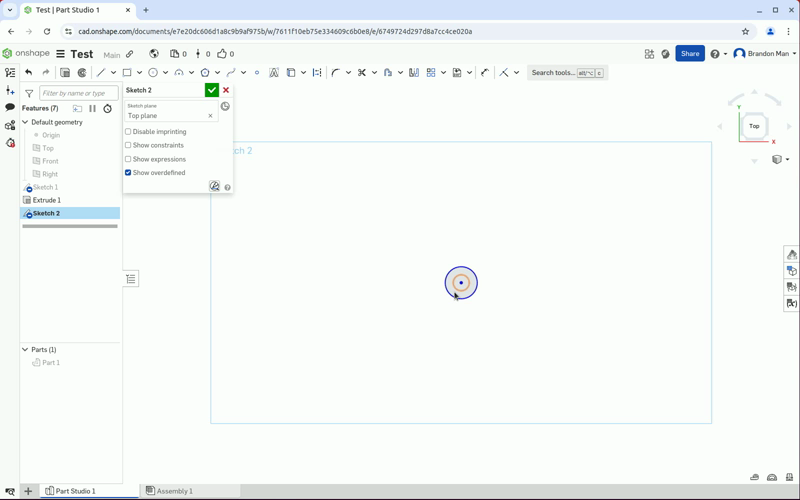
scroll(6)
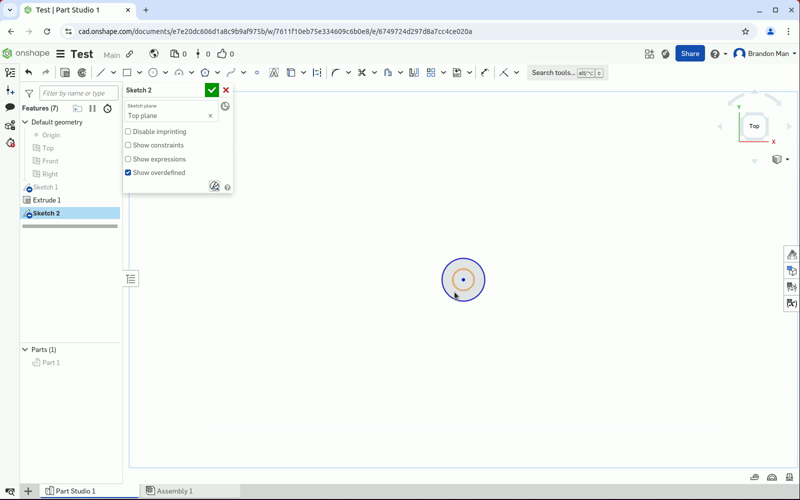
scroll(6)
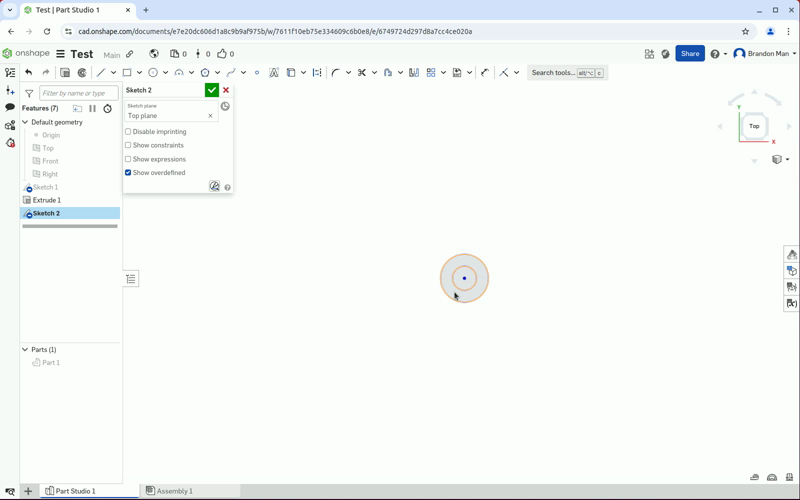
scroll(6)
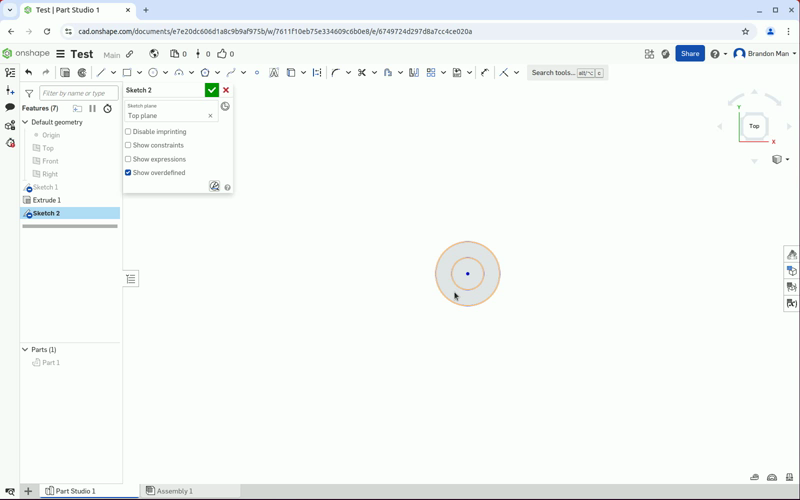
scroll(6)
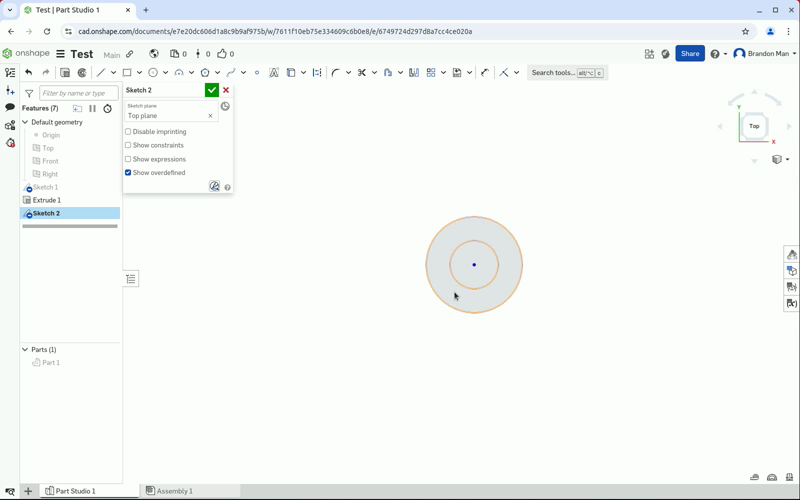
scroll(6)
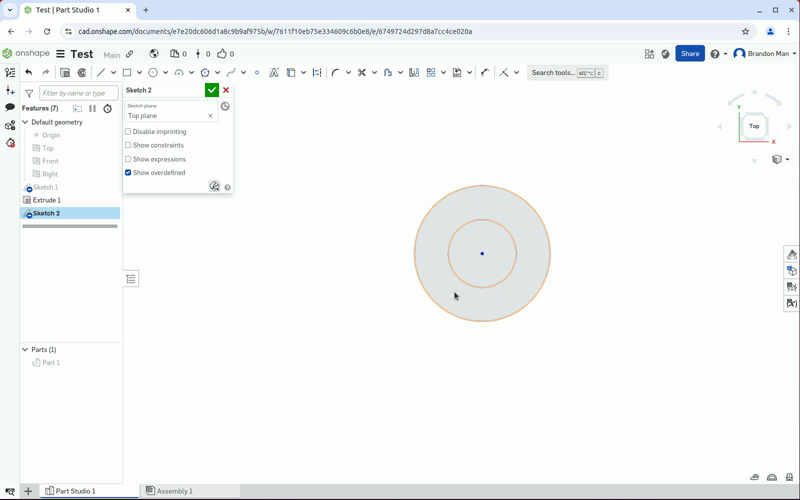
scroll(6)
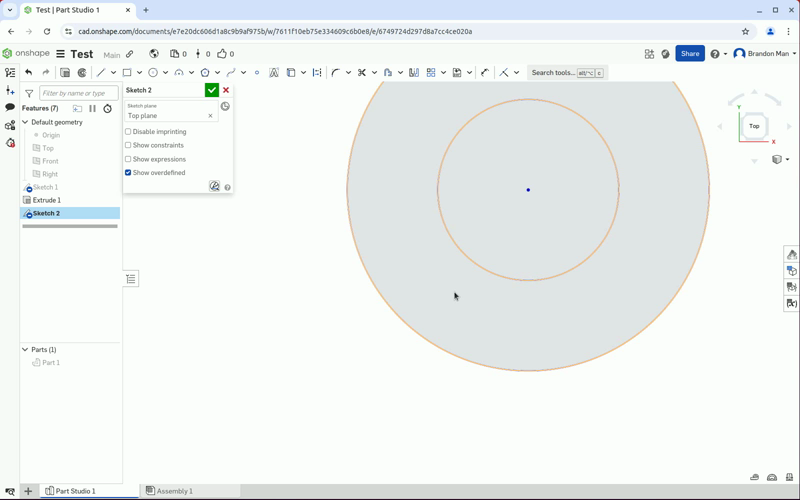
click(454, 291)
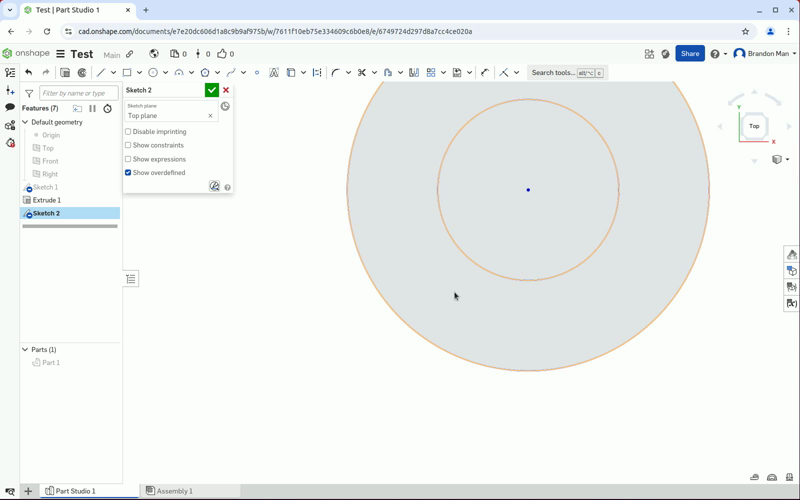
scroll(-6)
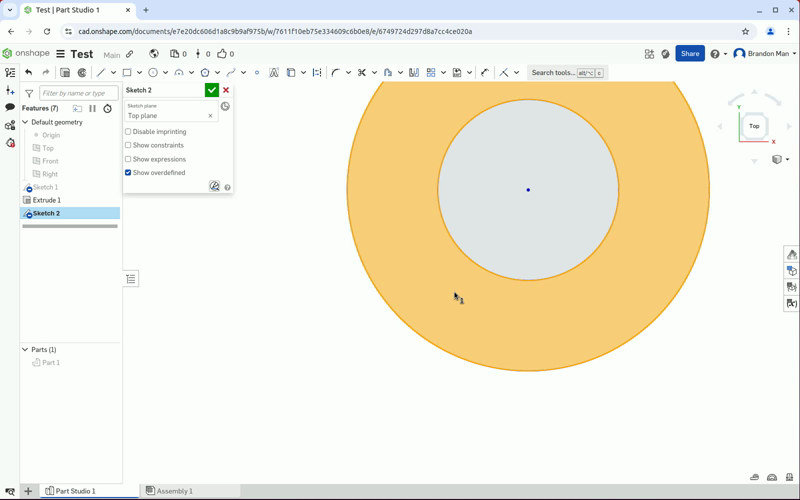
scroll(-6)
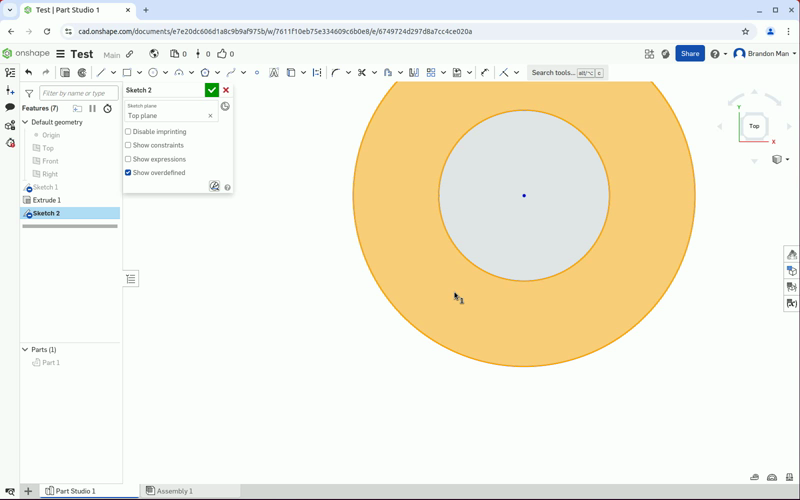
scroll(-6)
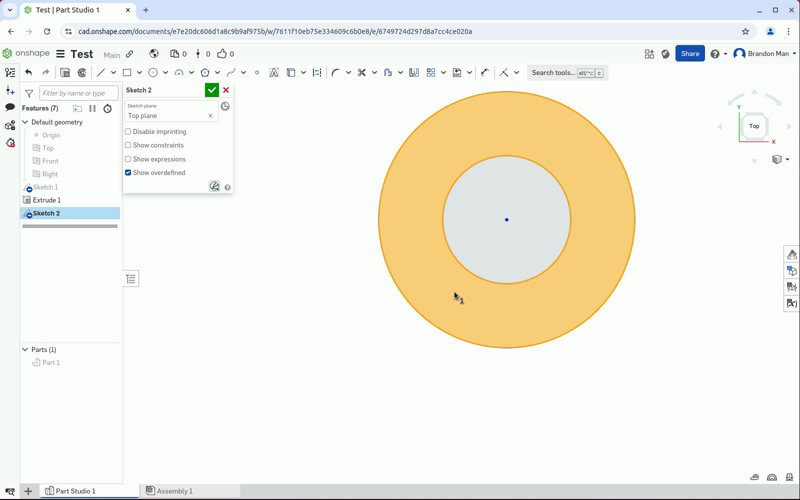
scroll(-6)
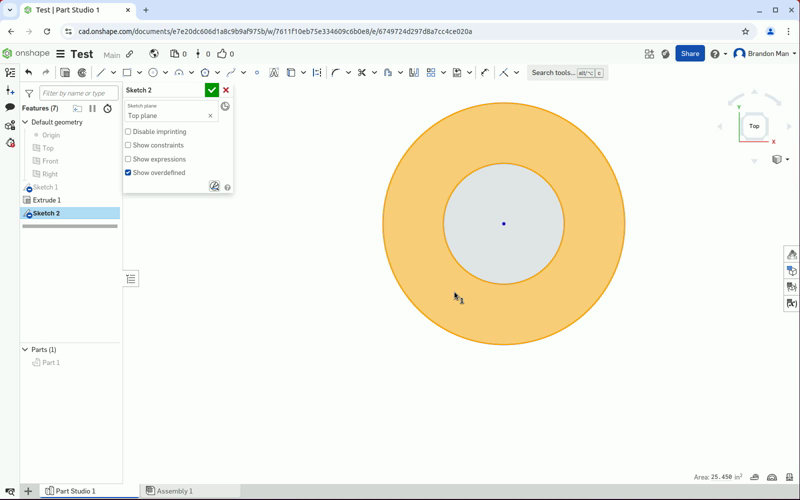
scroll(-6)
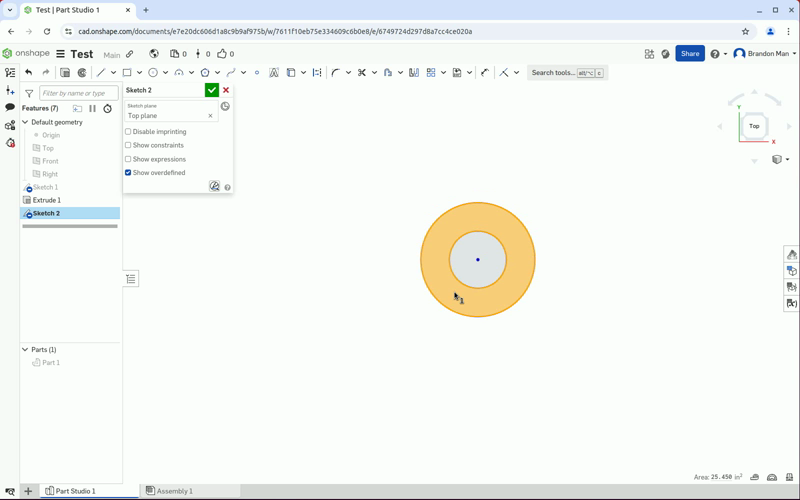
scroll(-6)
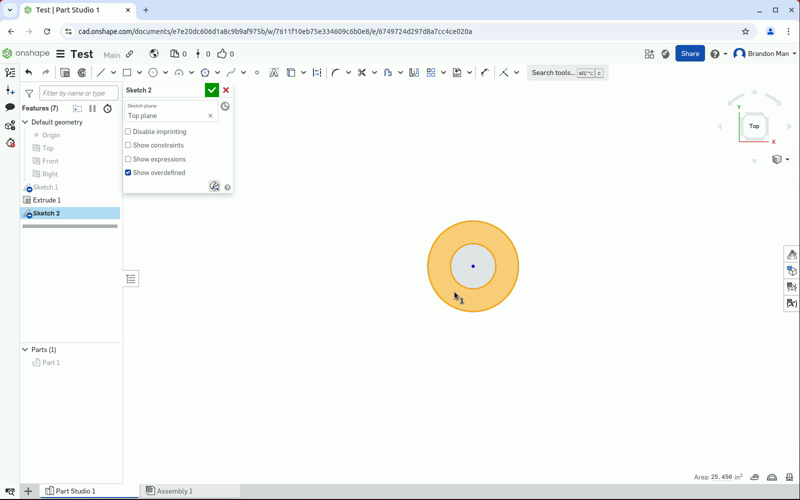
scroll(-6)
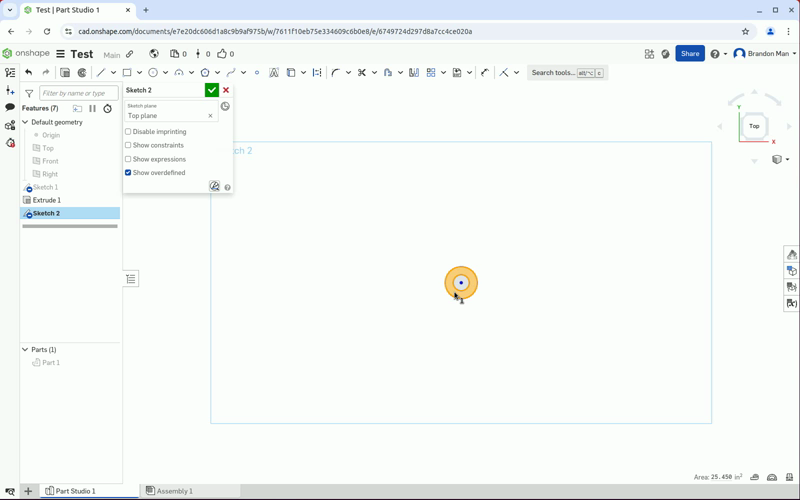
mouse_move(73, 352)
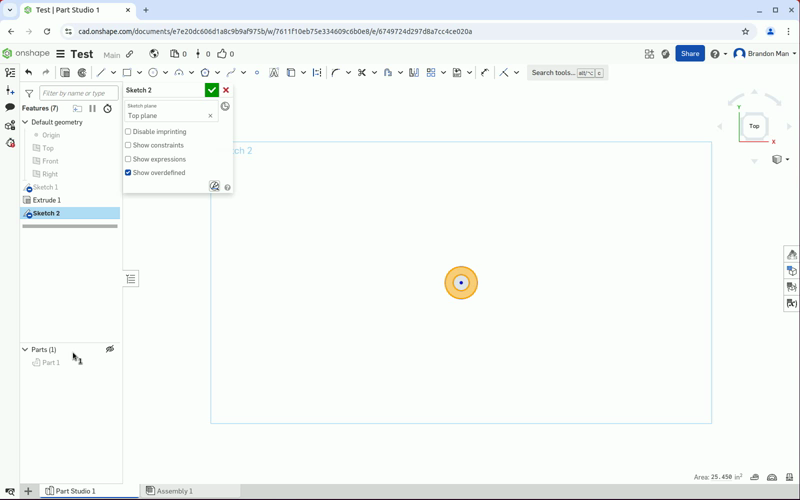
key(shift+y)
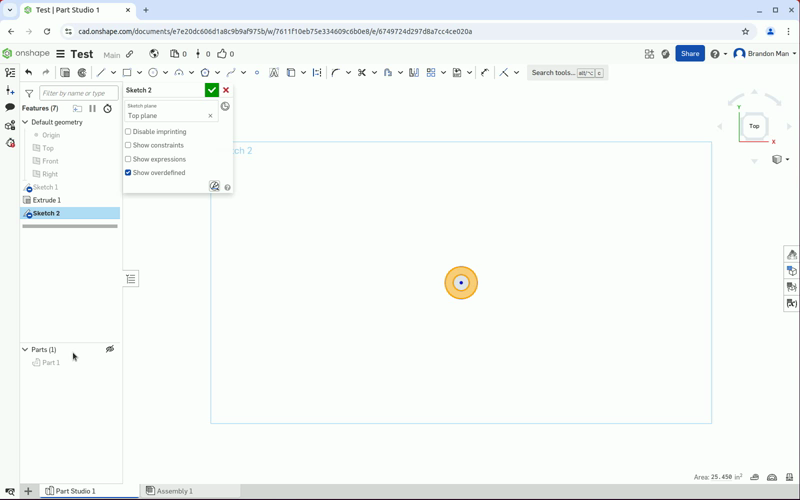
key(shift+e)
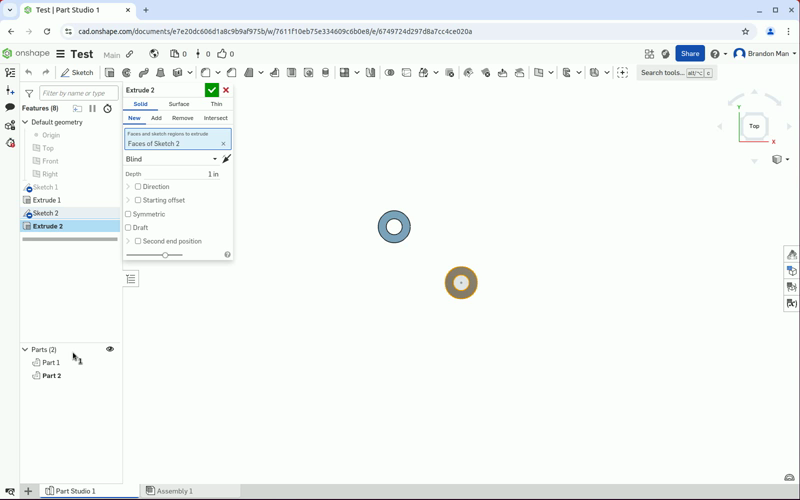
mouse_move(143, 106)
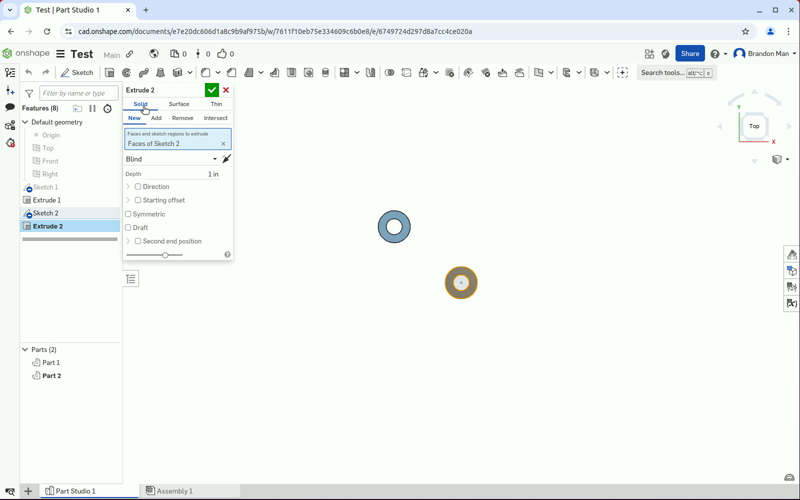
click(143, 106)
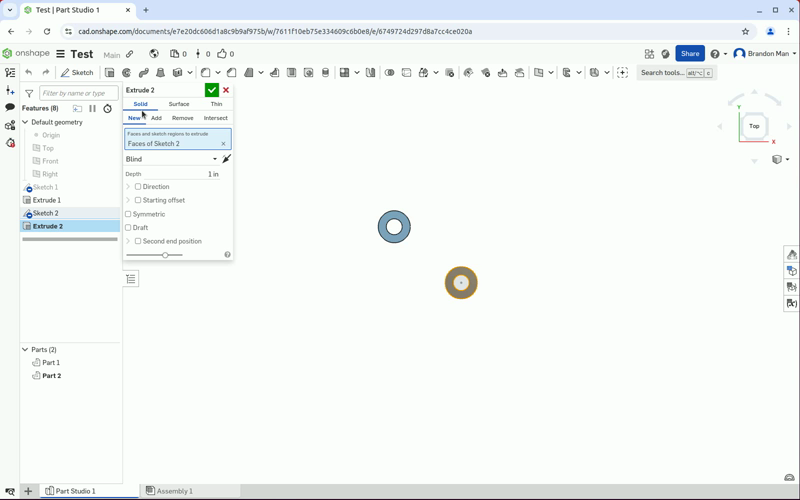
mouse_move(137, 120)
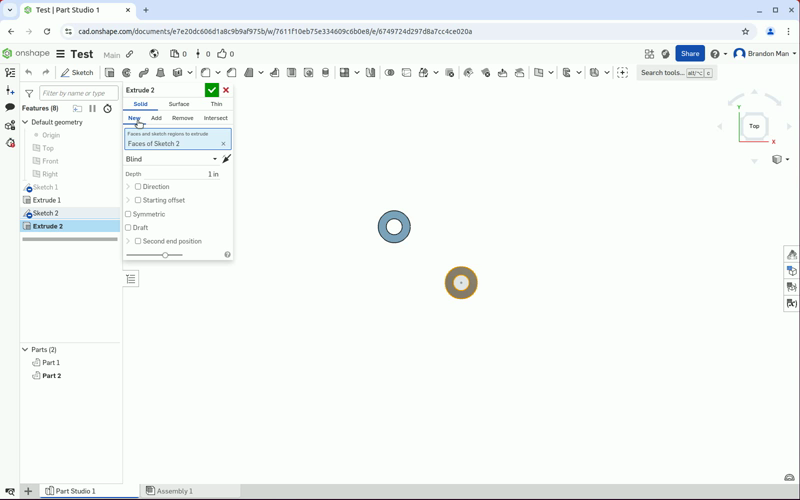
click(137, 120)
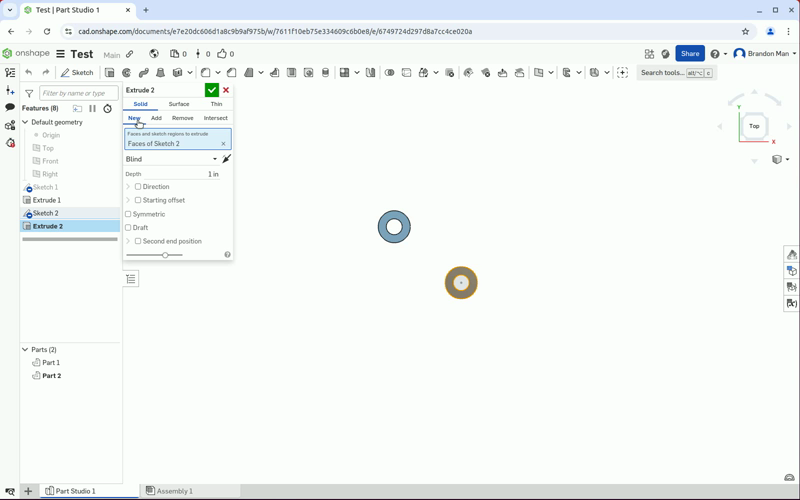
key(tab, 4)
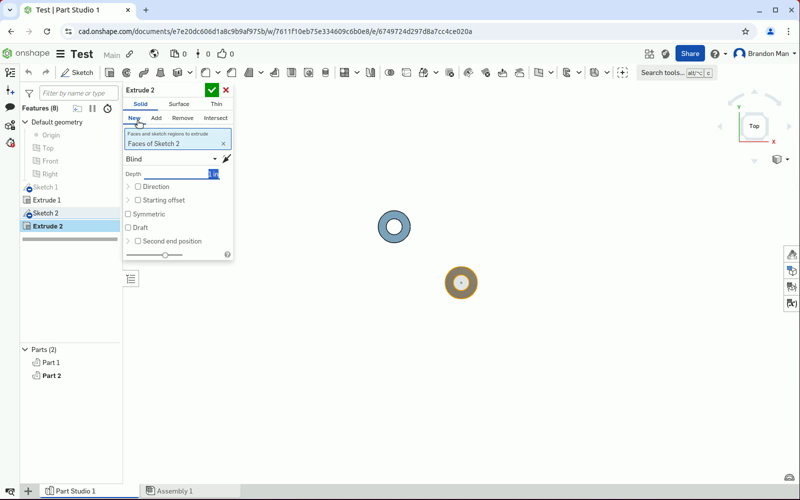
text(7.703)
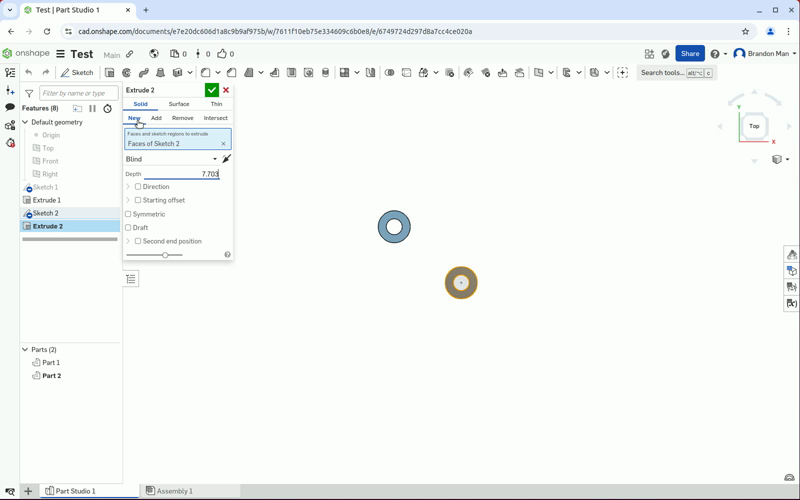
key(enter)
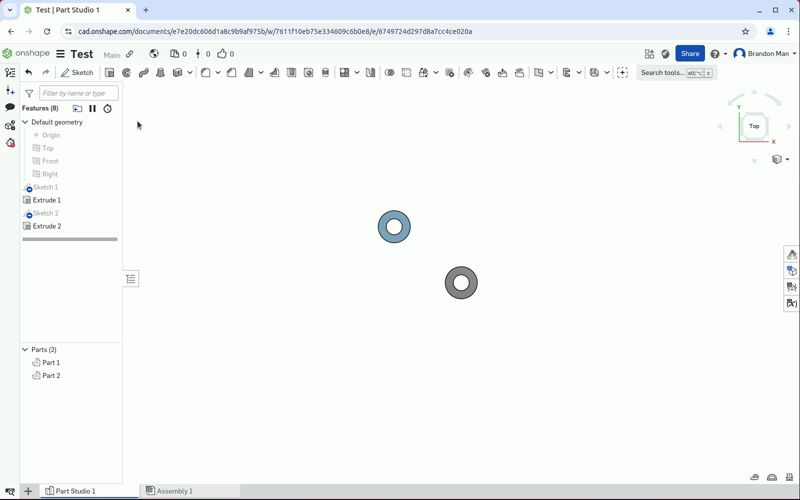
key(shift+h)
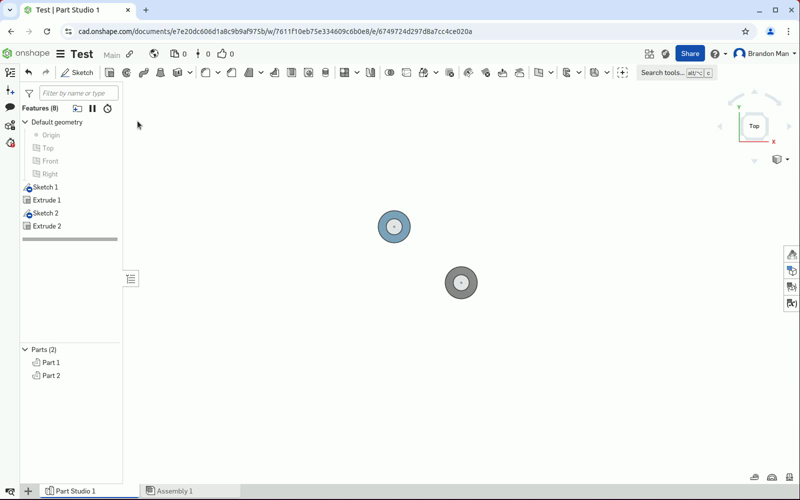
key(shift+h)
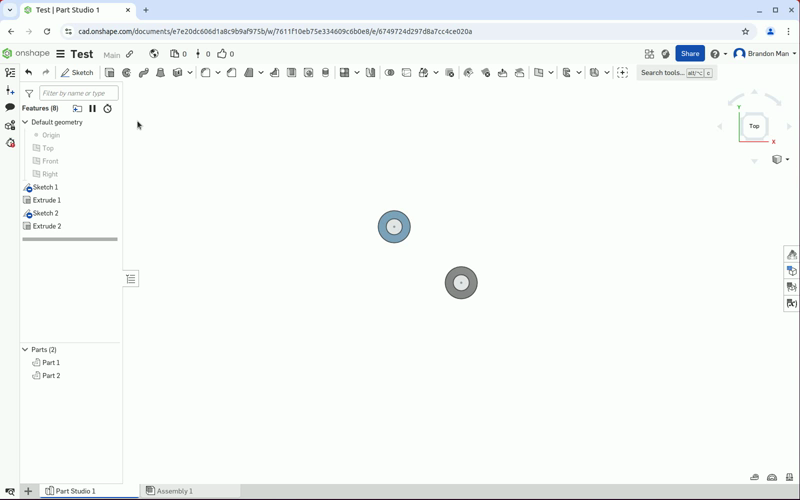
key(shift+7)
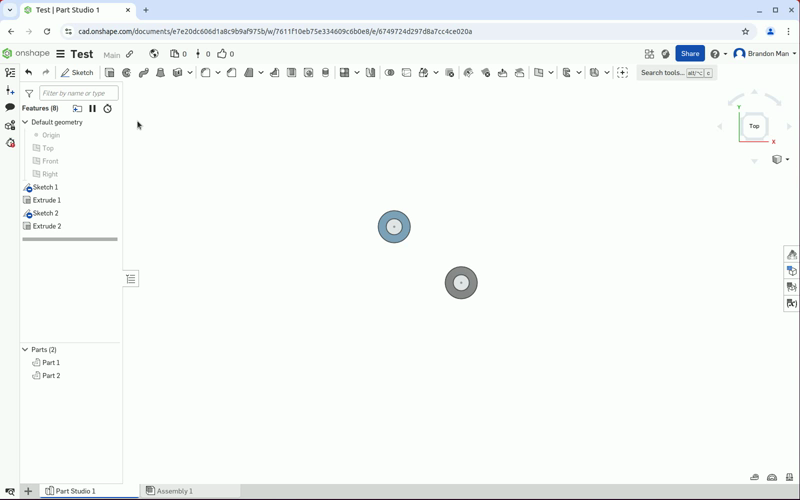
key(up, 3)
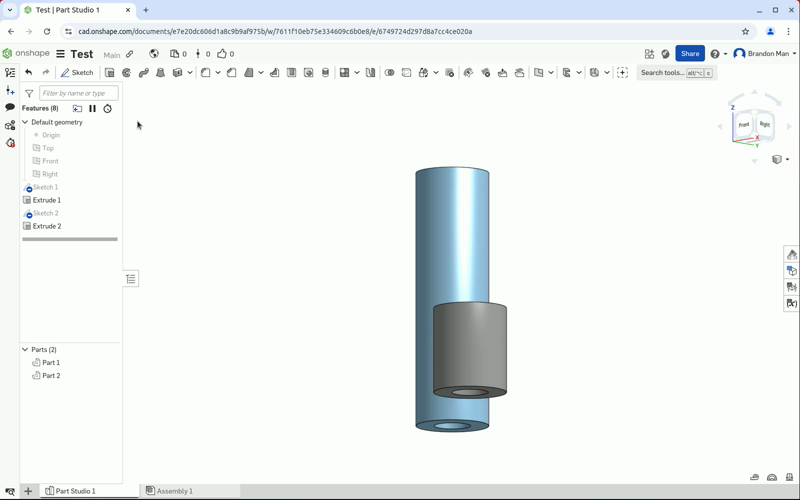
key(left, 3)
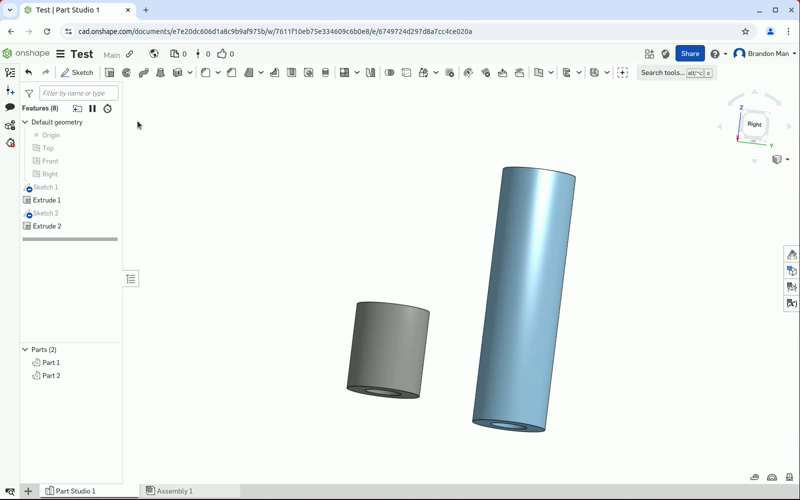
key(right, 3)
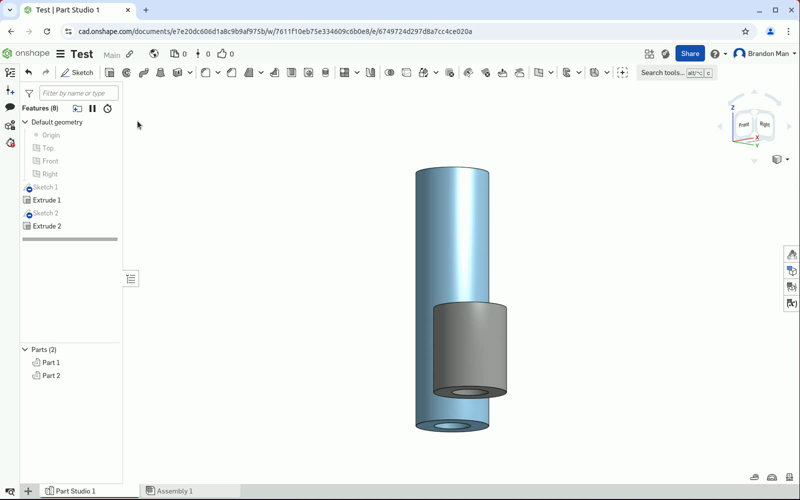
key(down, 3)
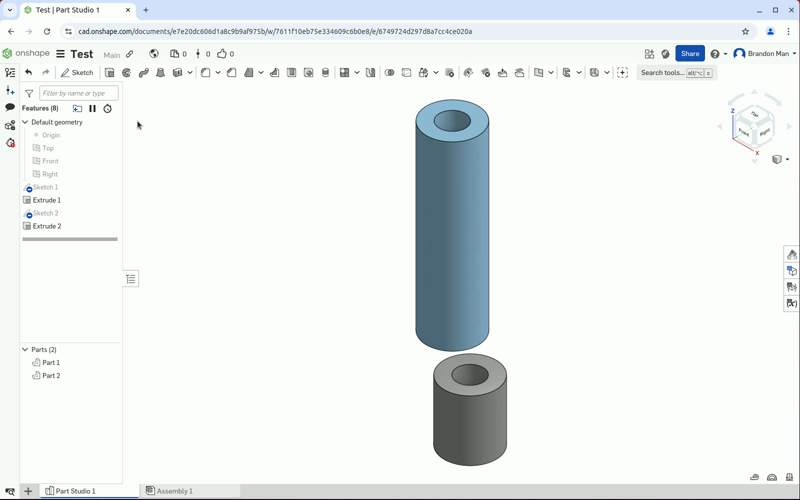
mouse_move(73, 189)
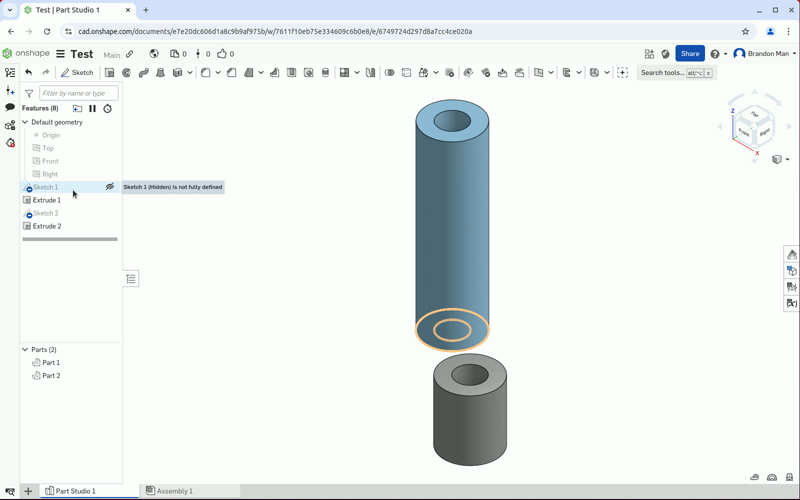
click(73, 189)